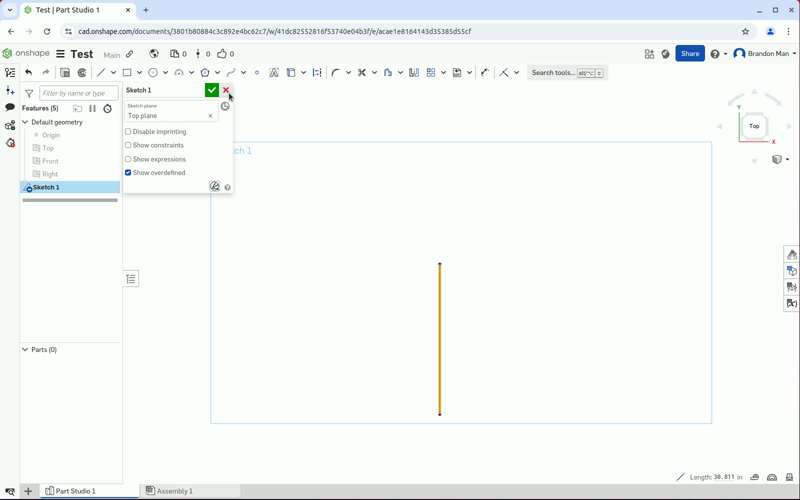
key(shift+h)
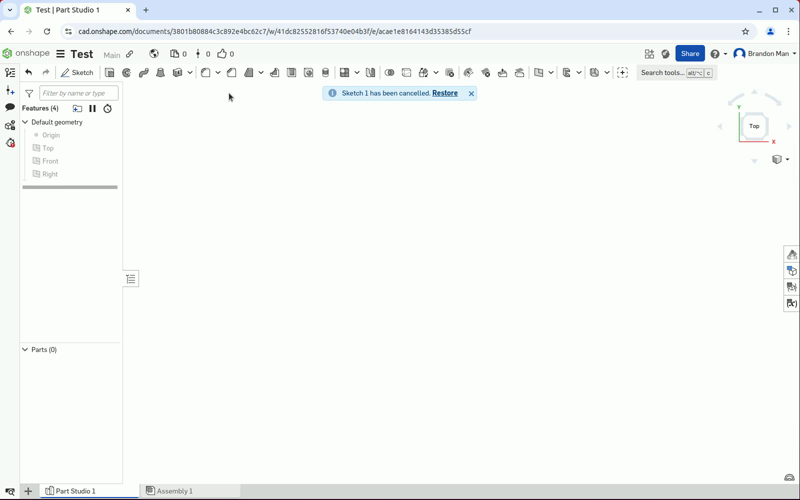
mouse_move(73, 352)
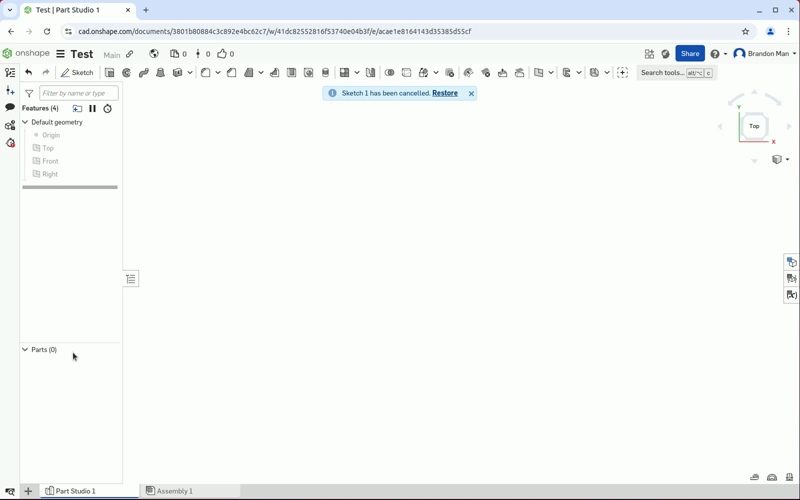
key(y)
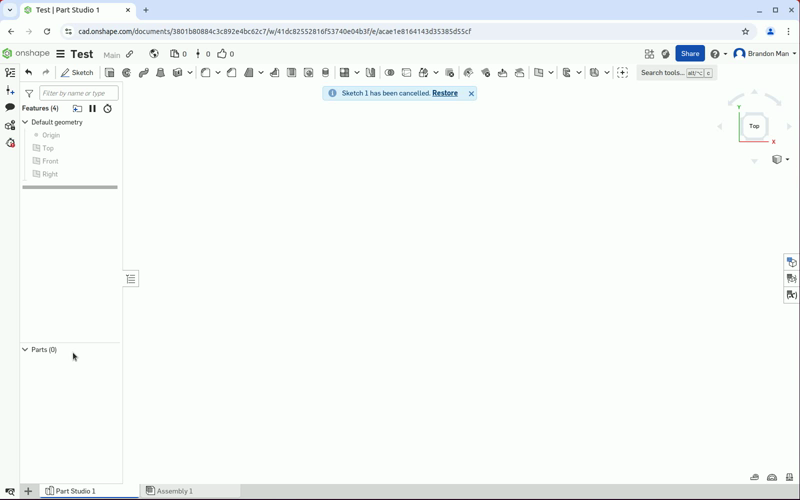
key(shift+p)
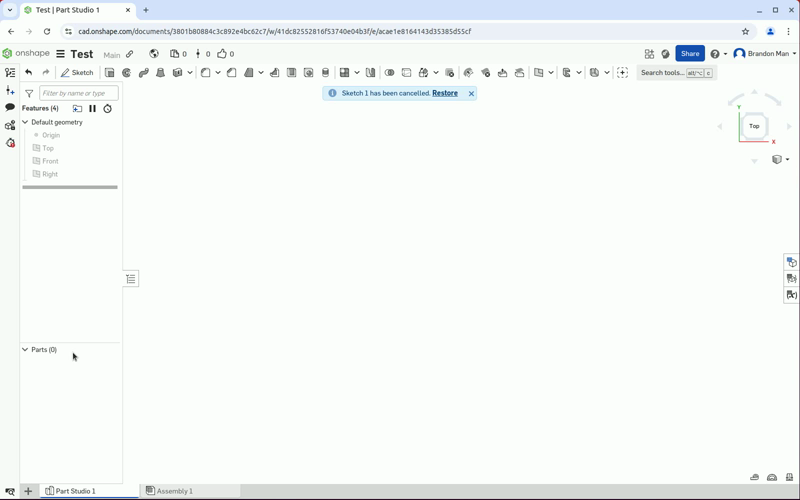
key(space)
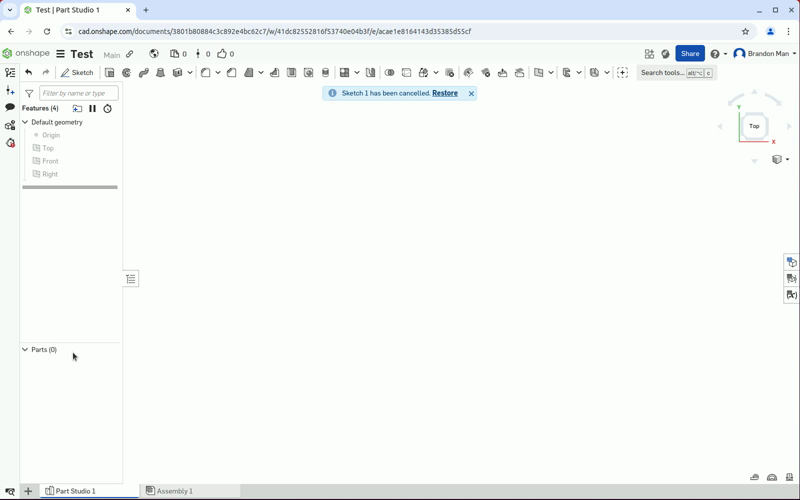
key_down(shift)
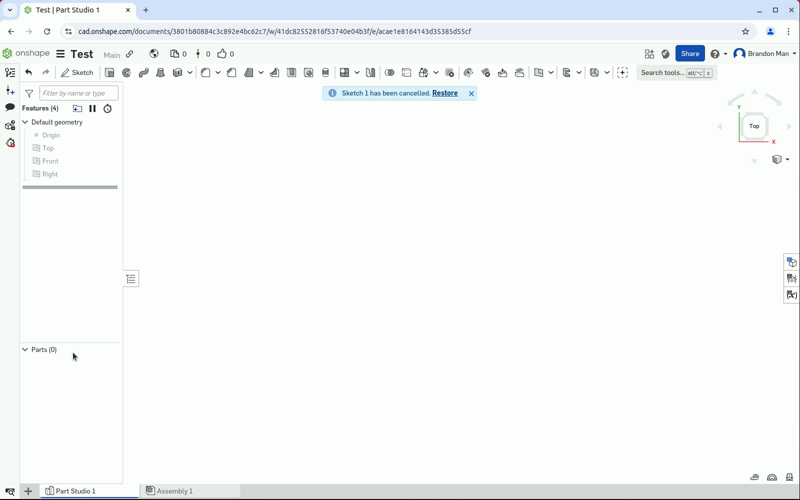
key(up)
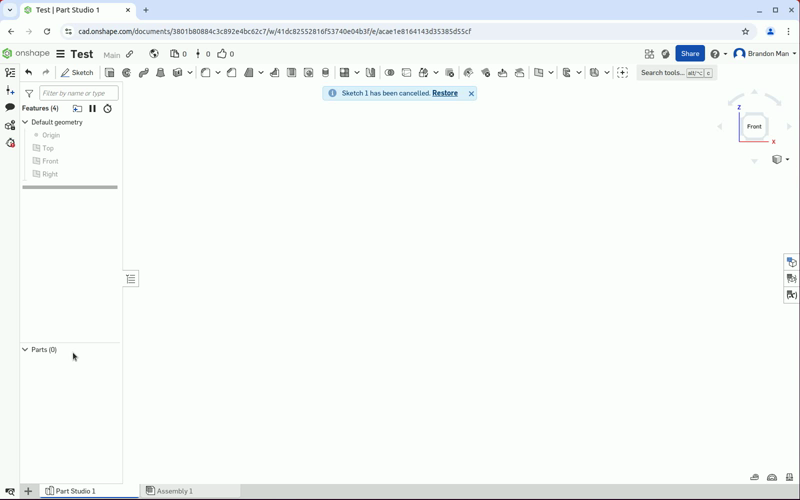
key_up(shift)
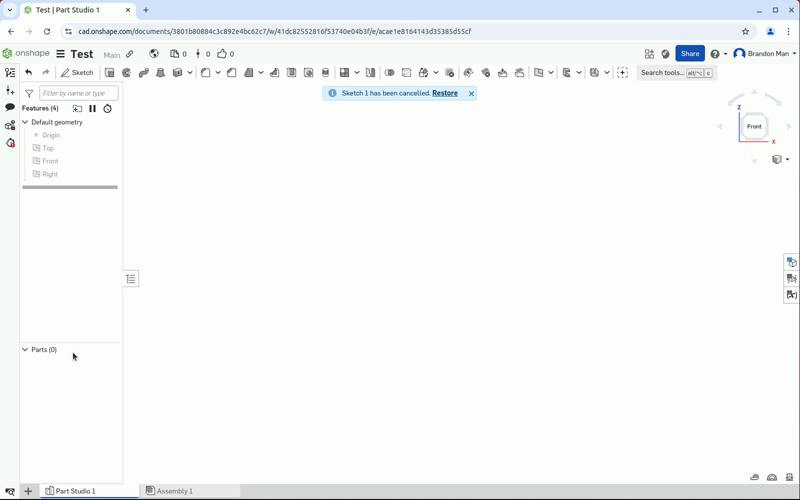
mouse_move(73, 352)
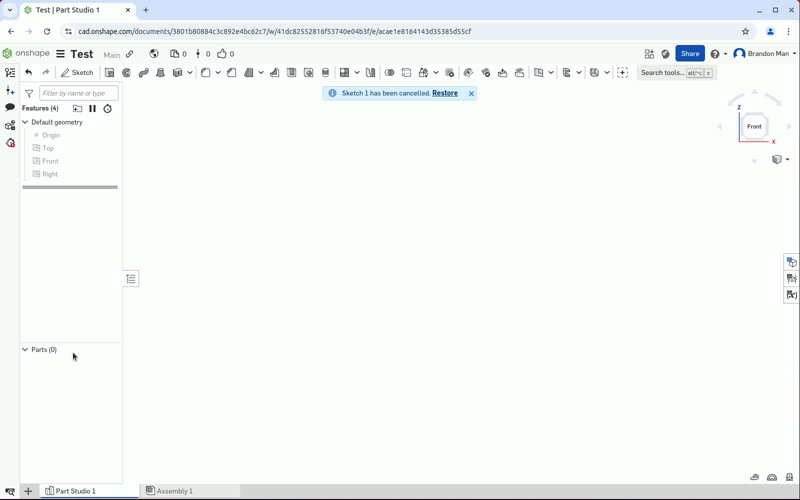
key(shift+y)
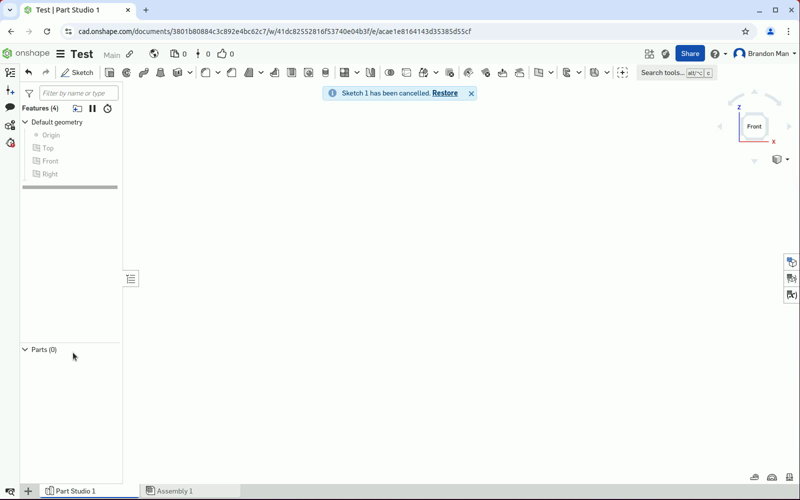
key(shift+s)
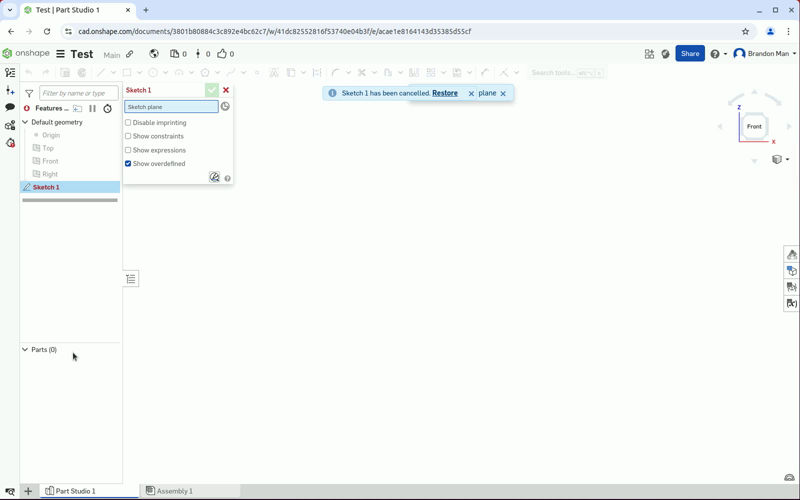
mouse_move(73, 163)
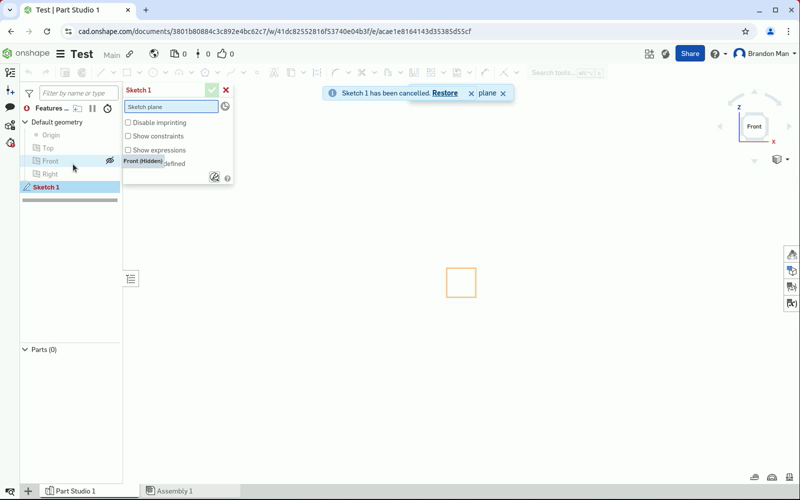
click(73, 163)
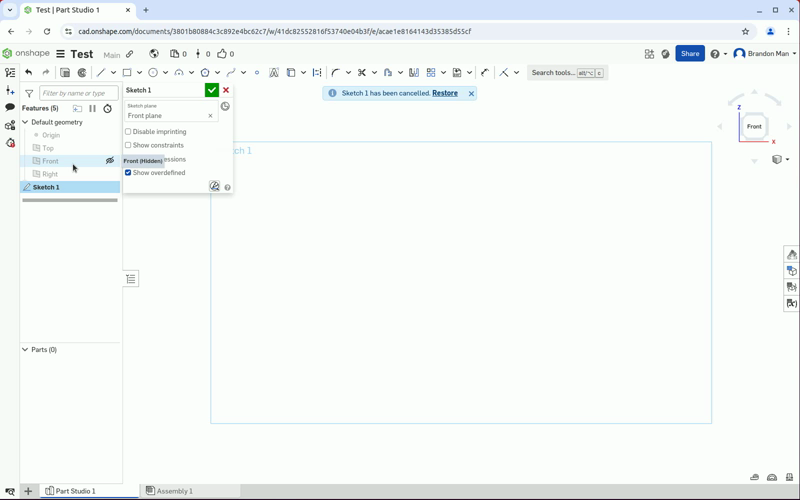
mouse_move(73, 352)
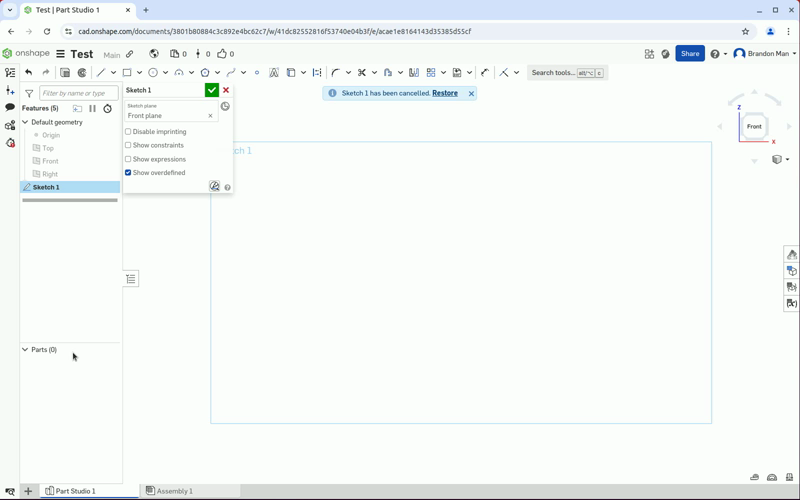
key(y)
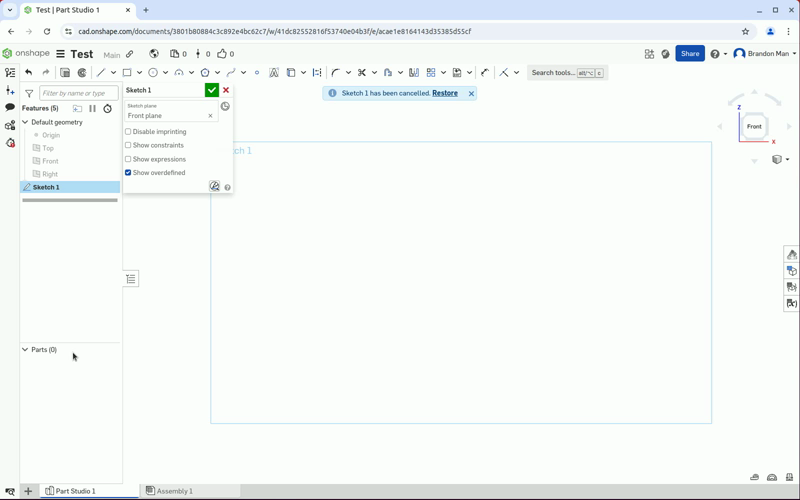
key(c)
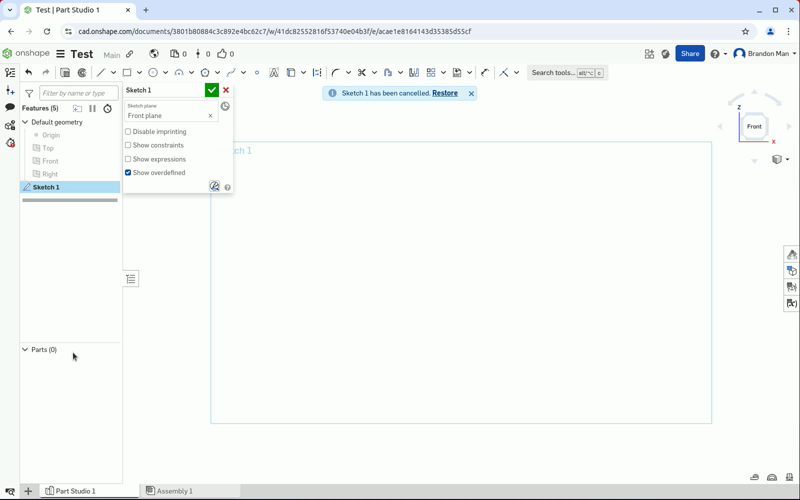
key_down(shift)
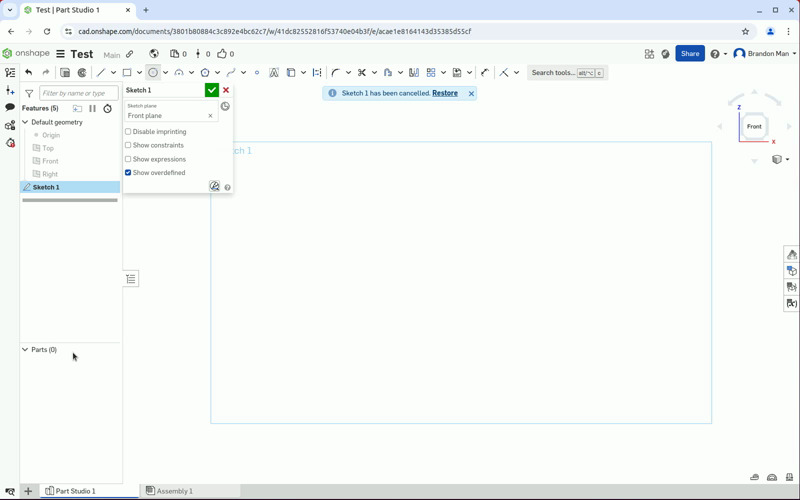
mouse_move(460, 282)
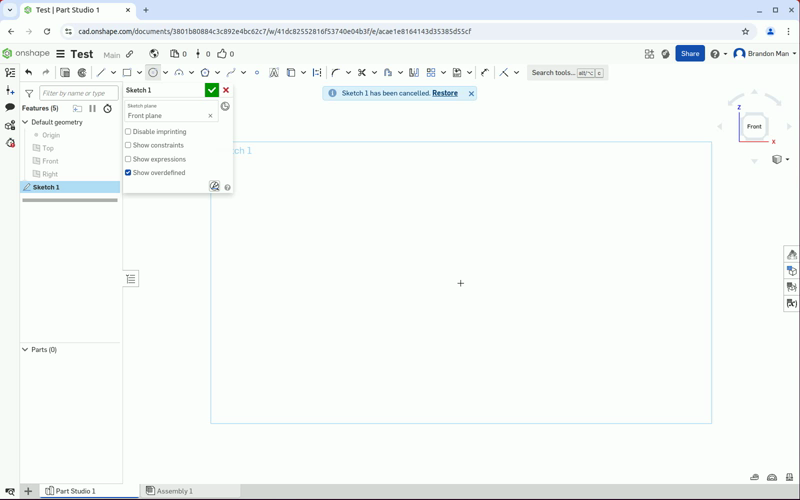
click(460, 282)
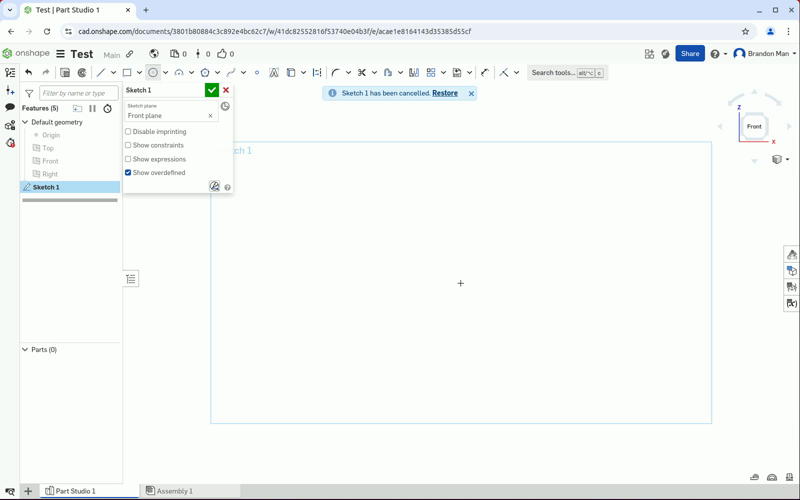
key_up(shift)
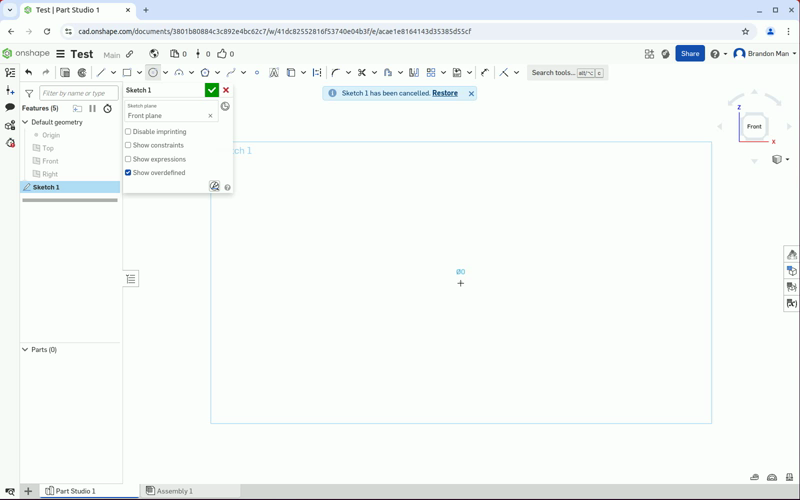
mouse_move(466, 282)
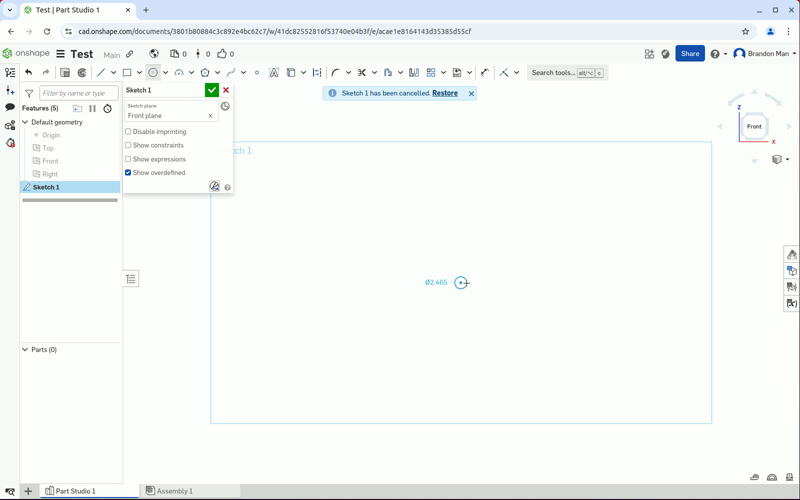
click(466, 282)
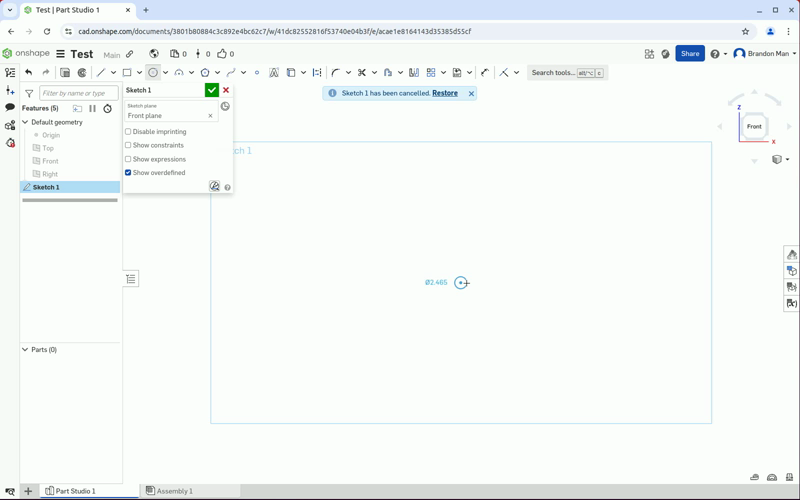
key(esc)
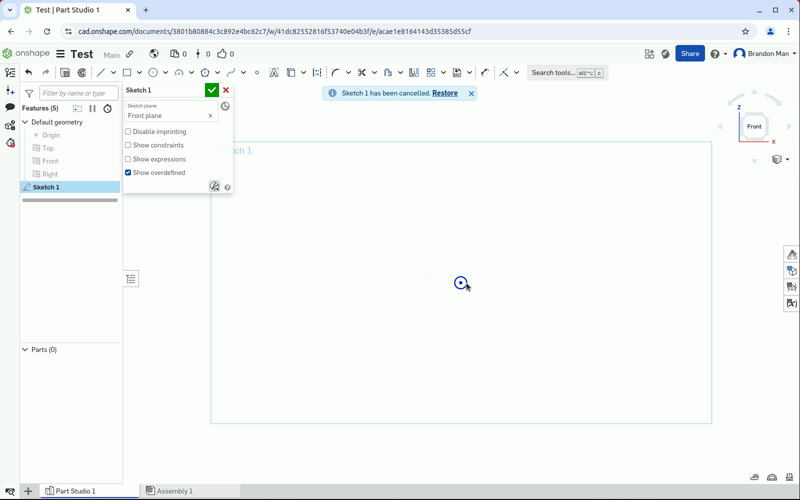
mouse_move(460, 288)
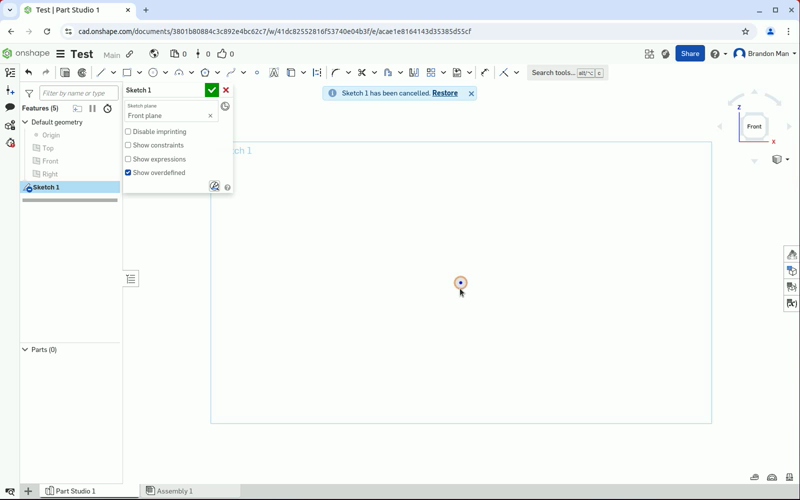
scroll(6)
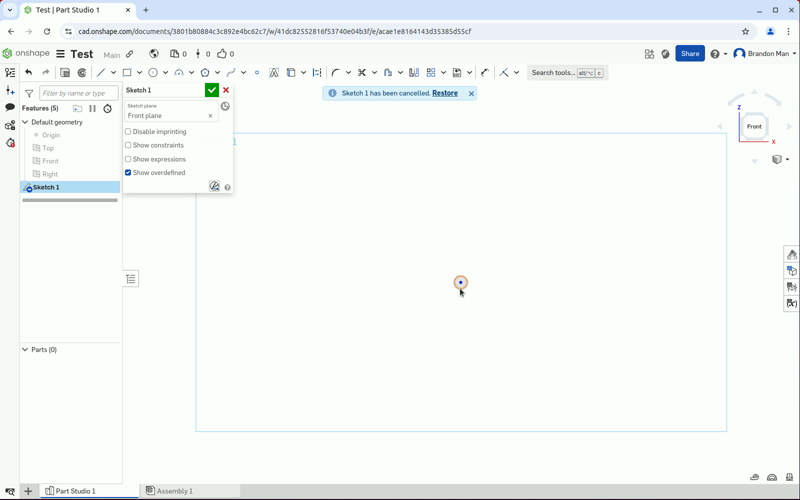
scroll(6)
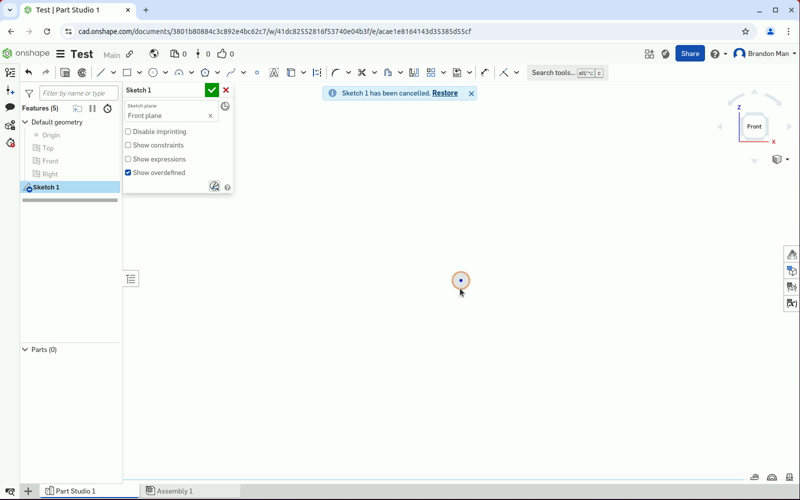
scroll(6)
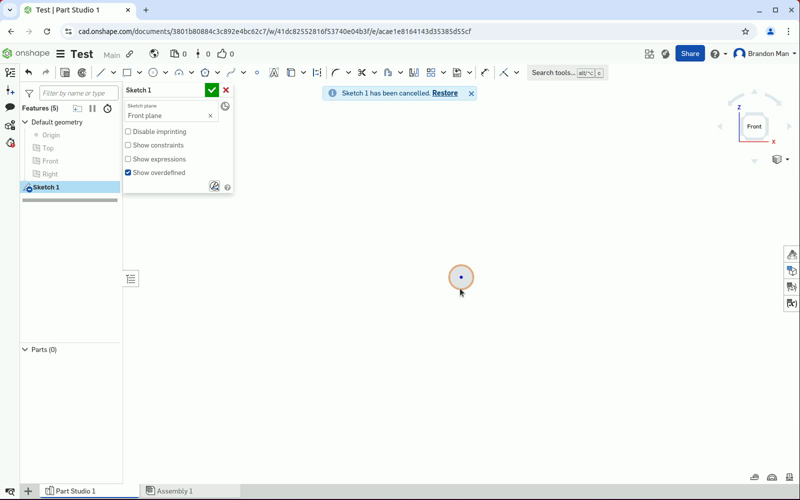
scroll(6)
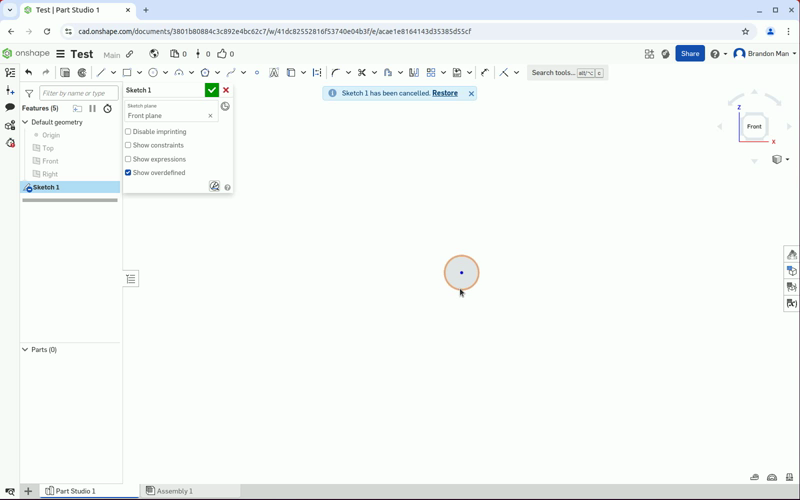
scroll(6)
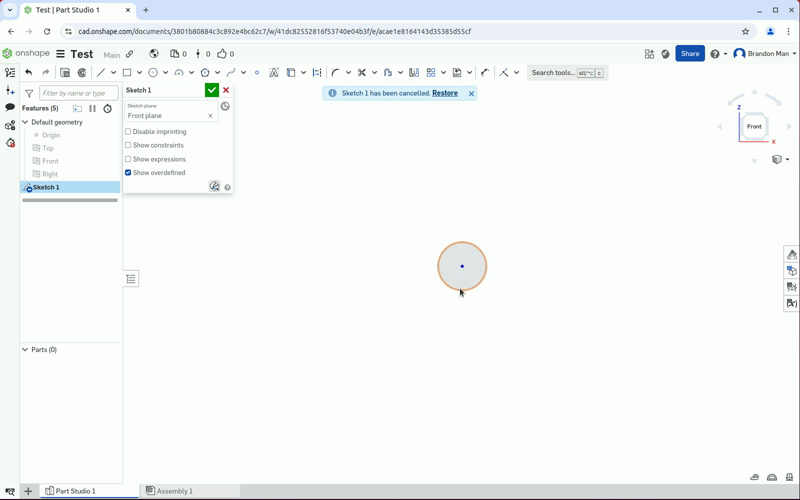
scroll(6)
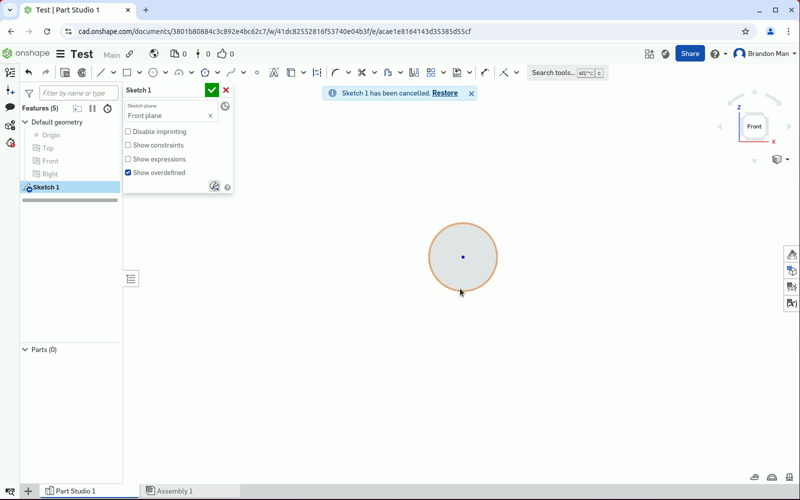
scroll(6)
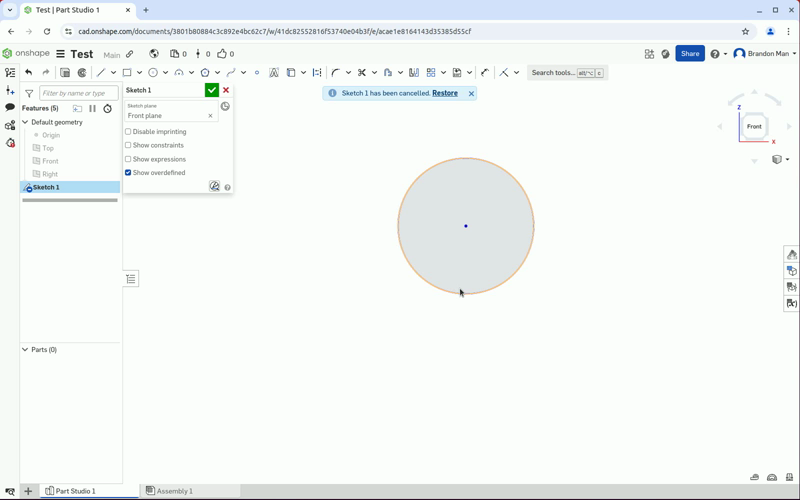
click(460, 288)
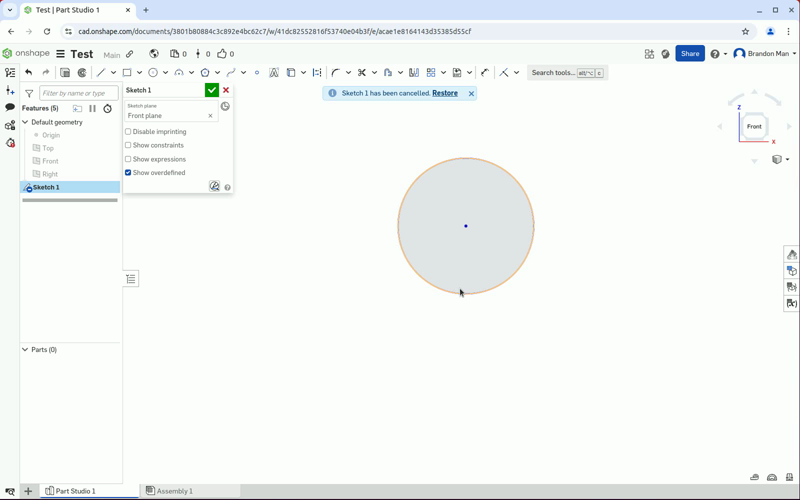
scroll(-6)
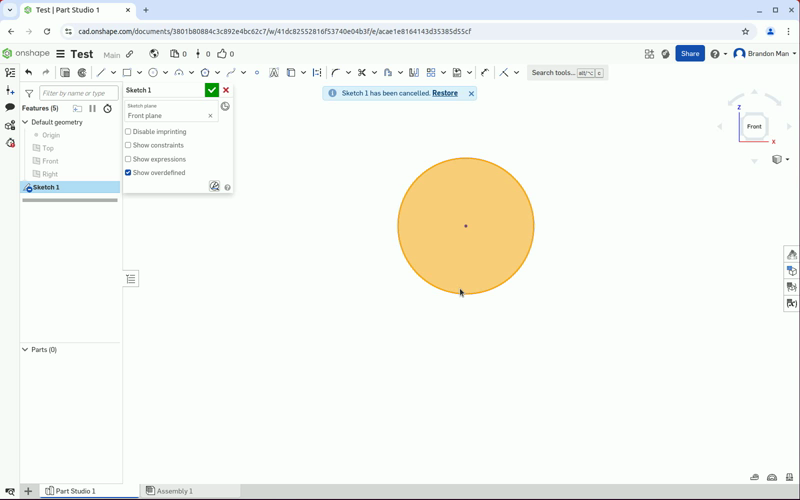
scroll(-6)
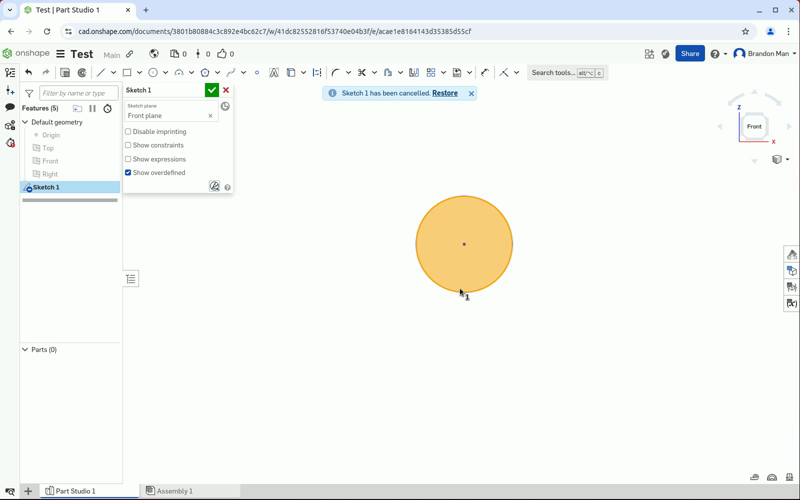
scroll(-6)
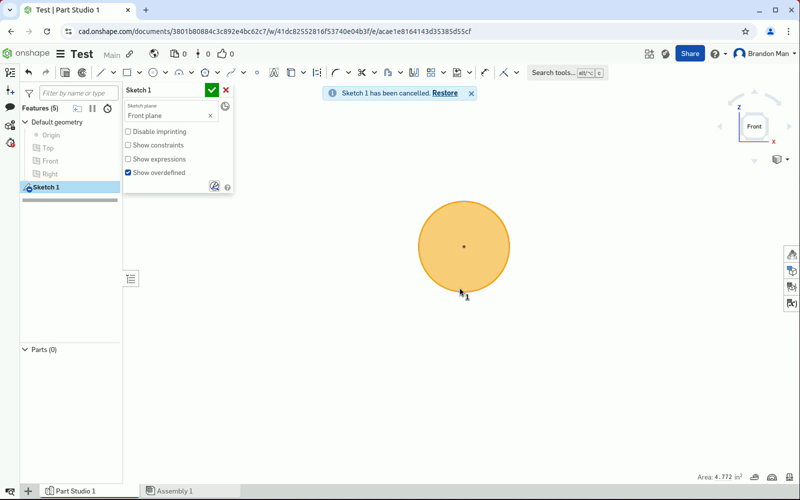
scroll(-6)
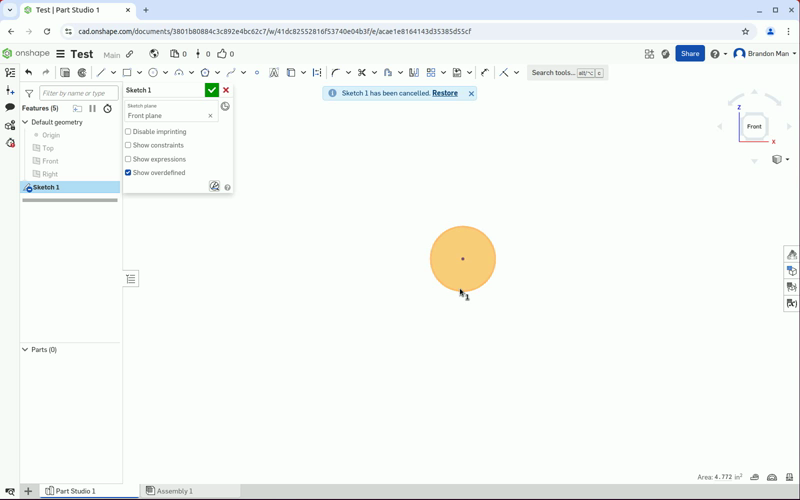
scroll(-6)
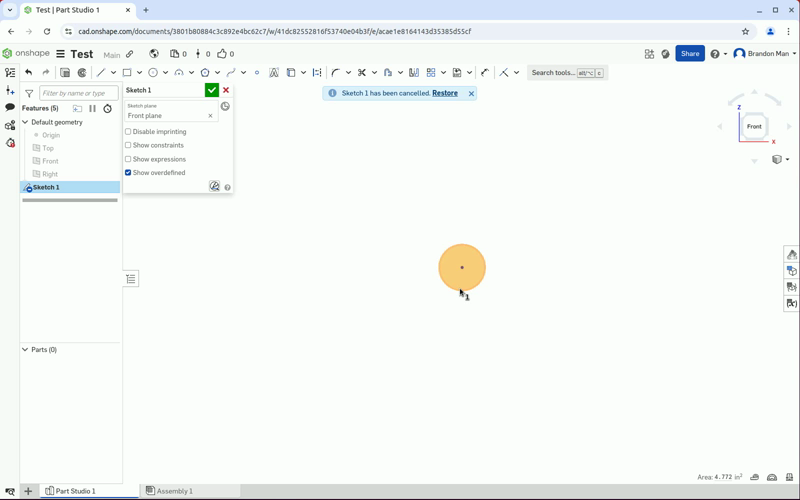
scroll(-6)
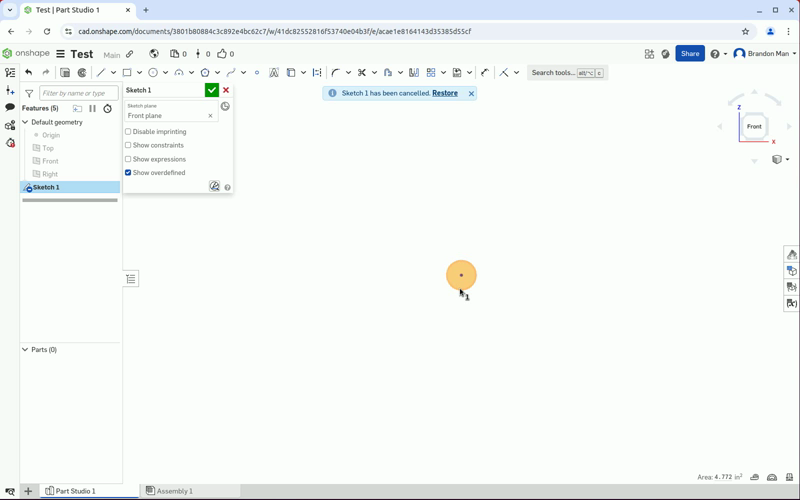
scroll(-6)
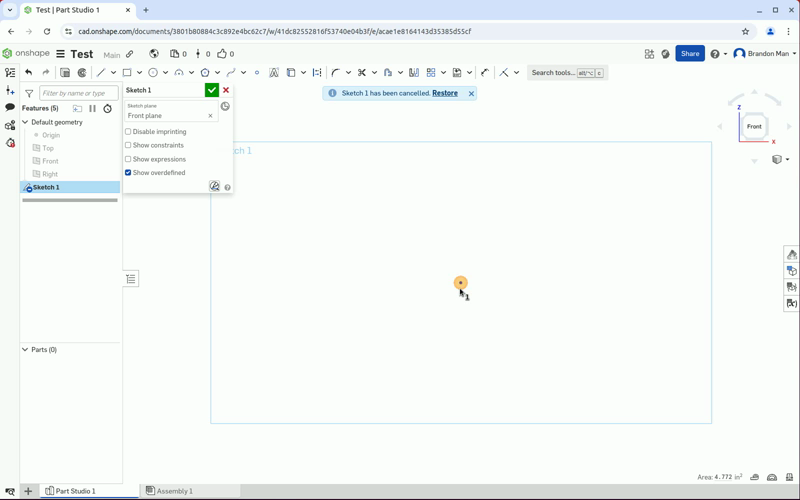
mouse_move(73, 352)
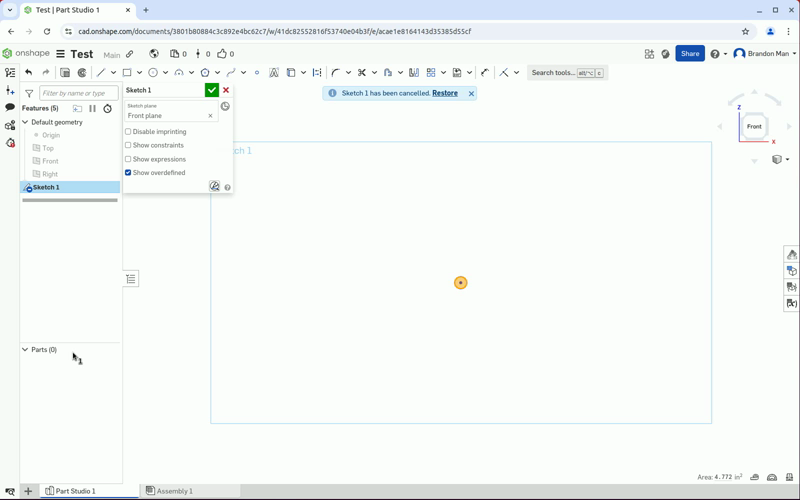
key(shift+y)
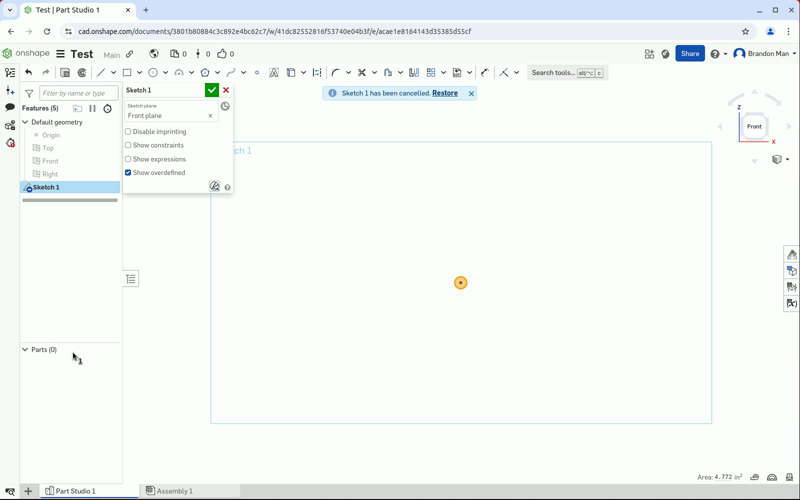
key(shift+e)
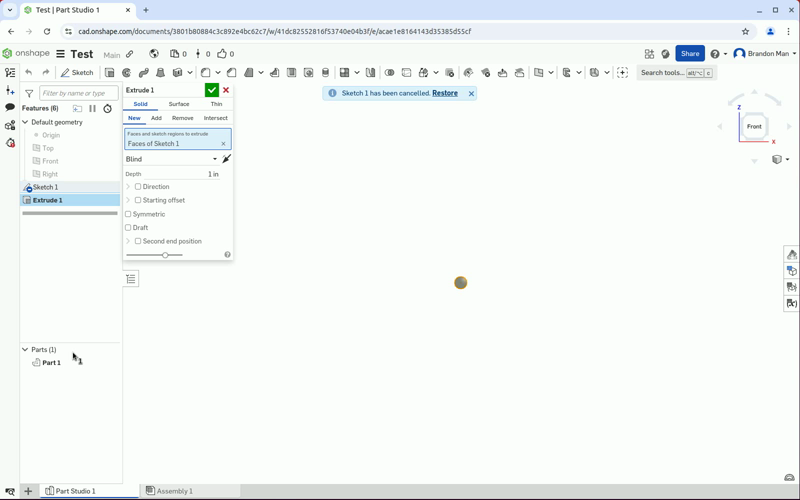
mouse_move(143, 106)
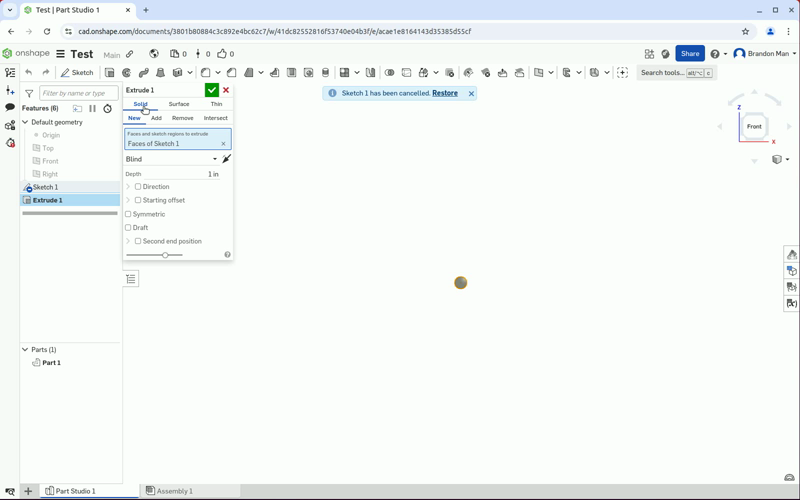
click(143, 106)
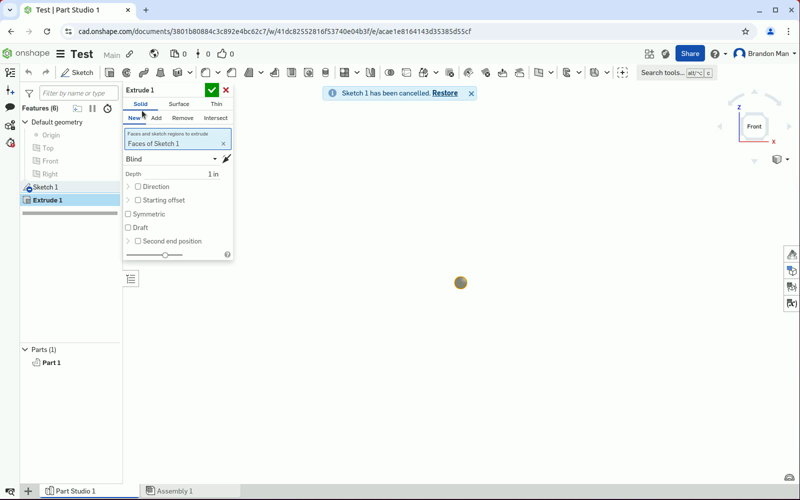
mouse_move(137, 120)
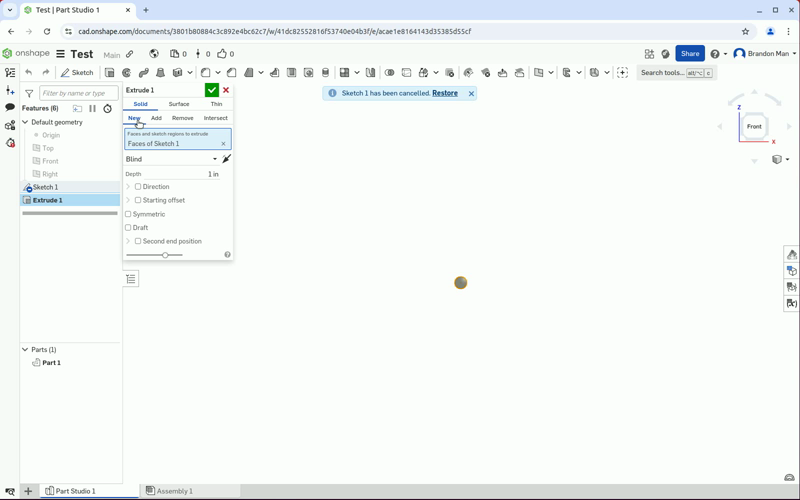
click(137, 120)
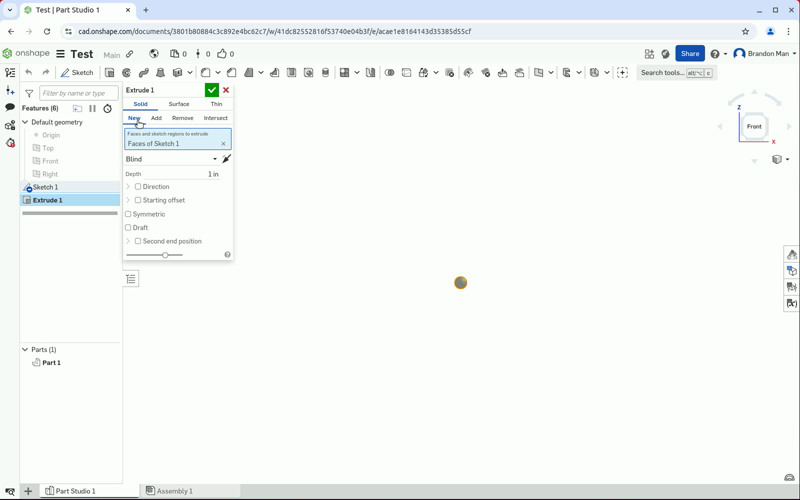
key(tab, 4)
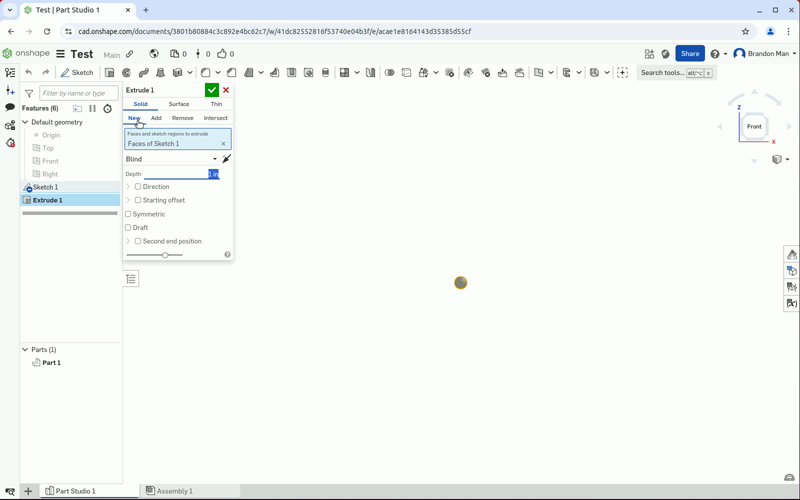
text(23.108)
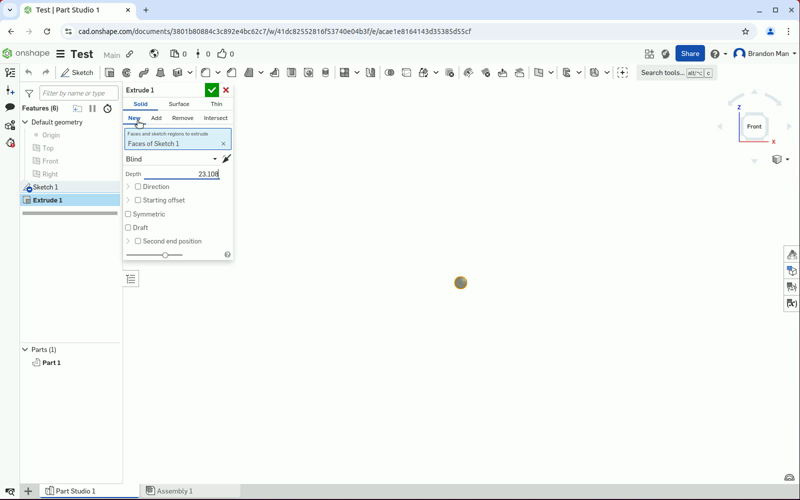
key(enter)
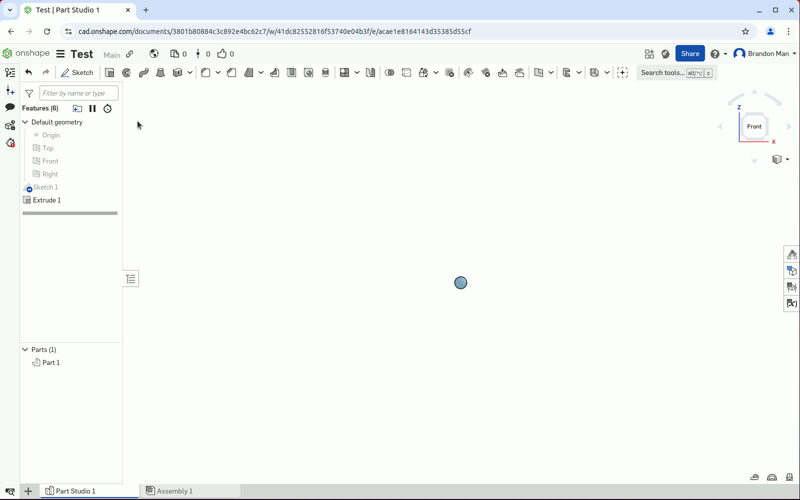
key(shift+h)
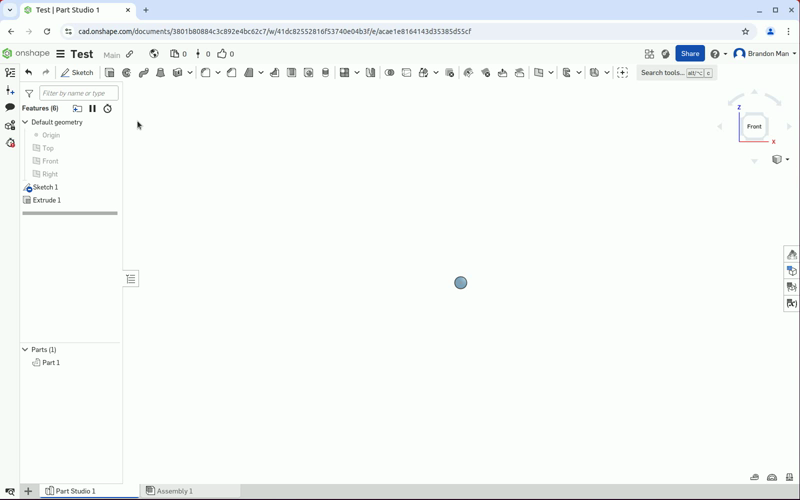
key(shift+h)
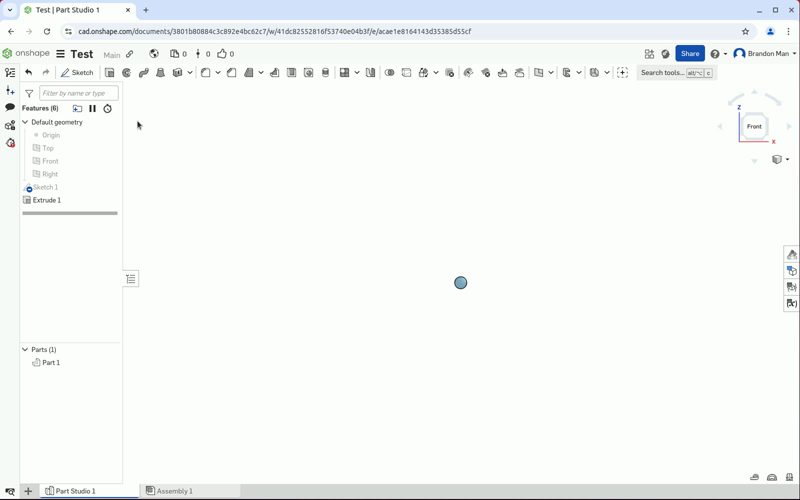
mouse_move(73, 189)
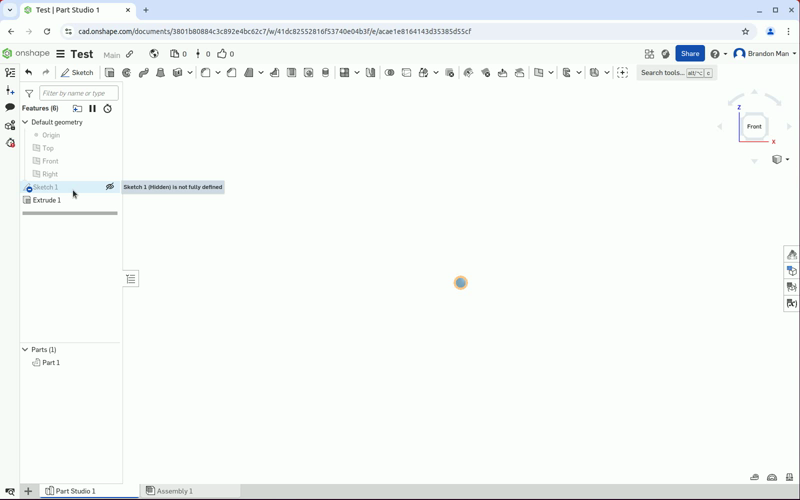
click(73, 189)
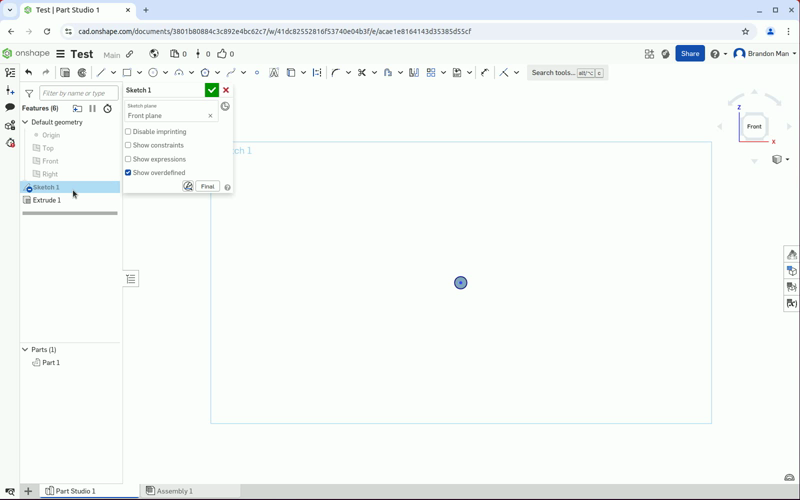
mouse_move(229, 92)
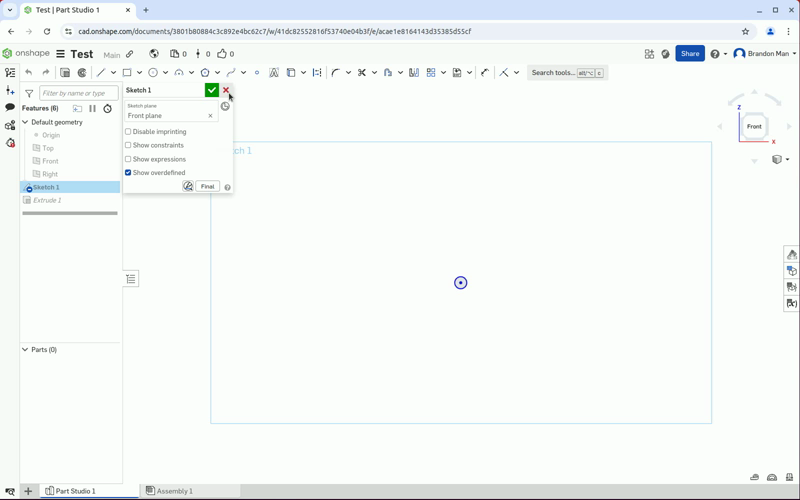
click(229, 92)
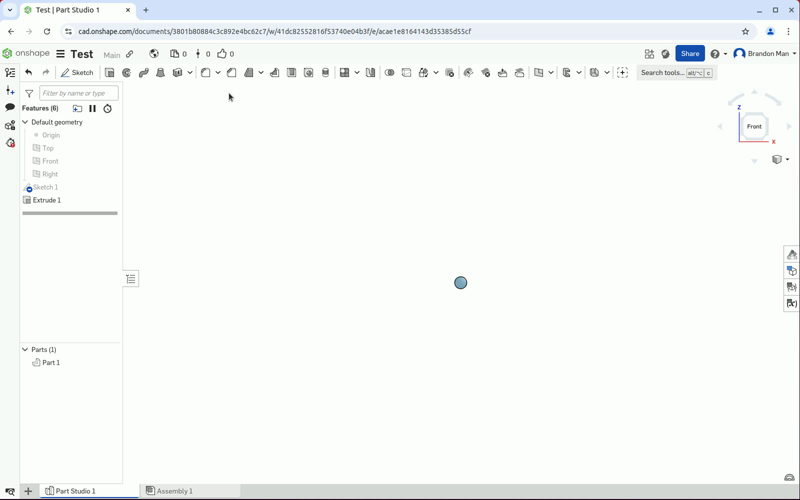
mouse_move(73, 352)
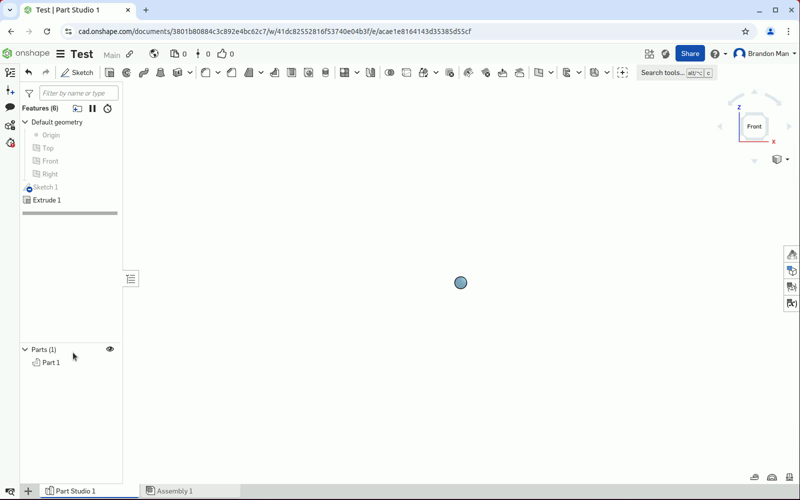
key(y)
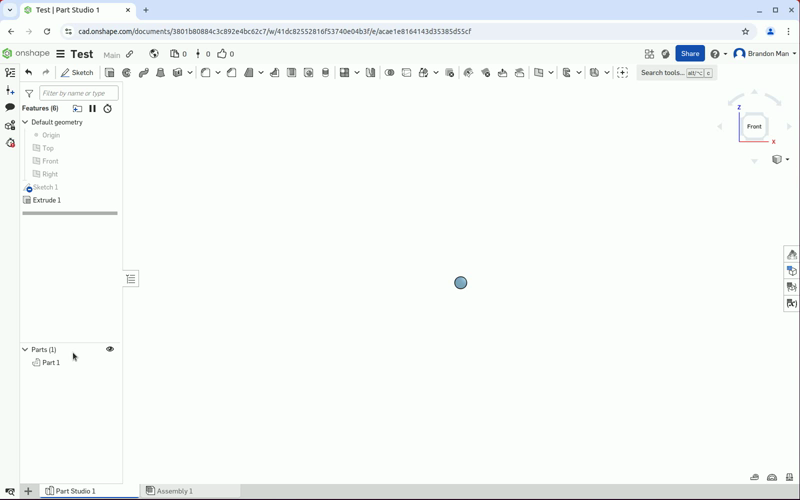
key(shift+p)
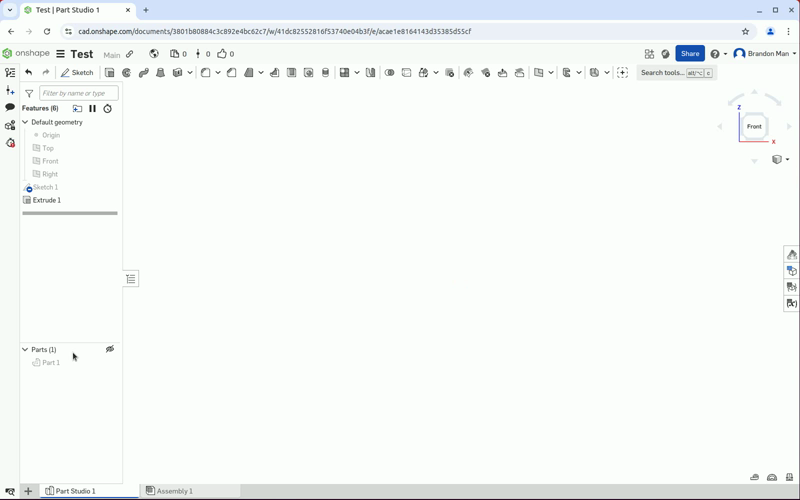
key(space)
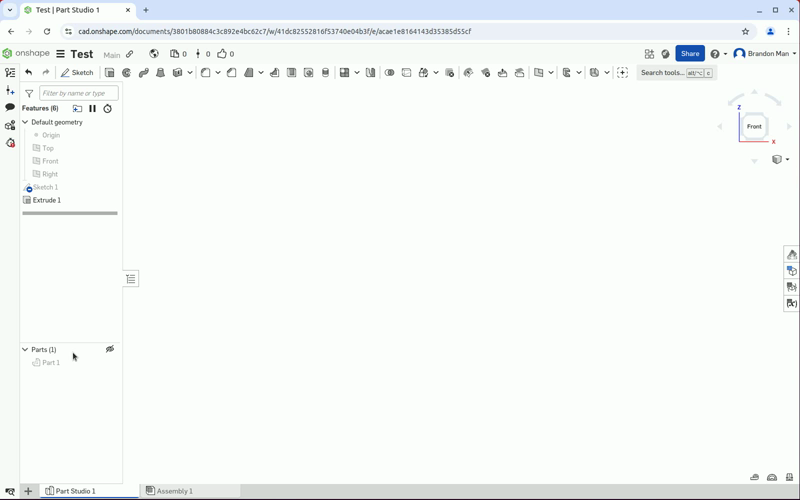
key_down(shift)
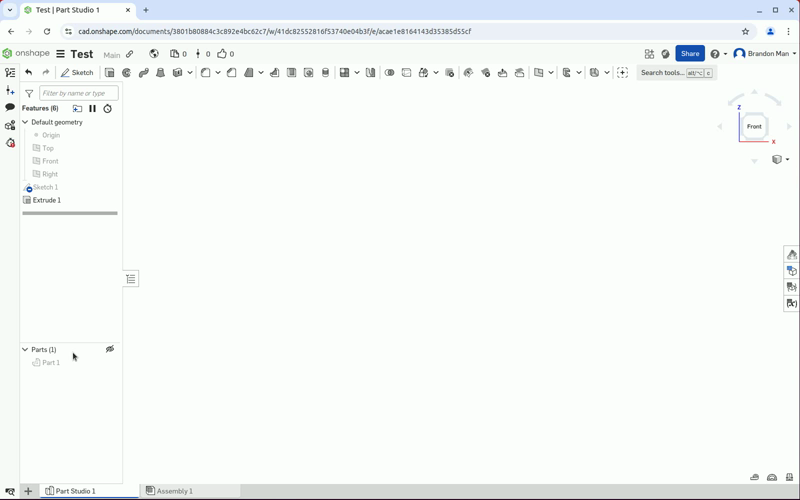
key(left)
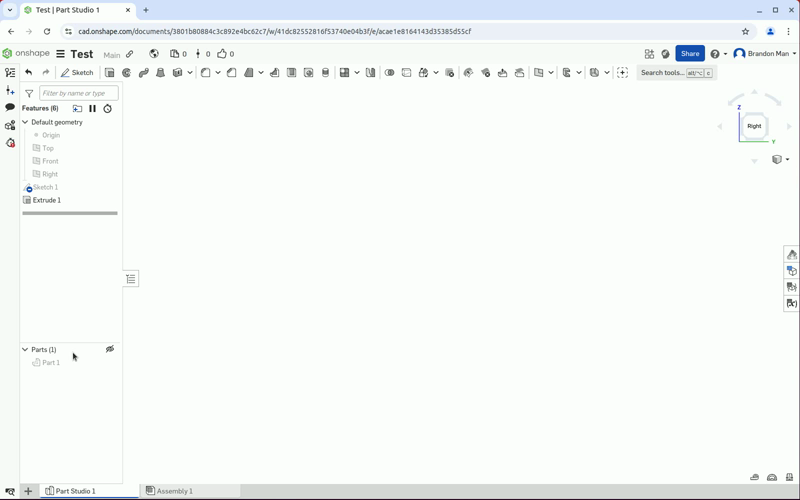
key_up(shift)
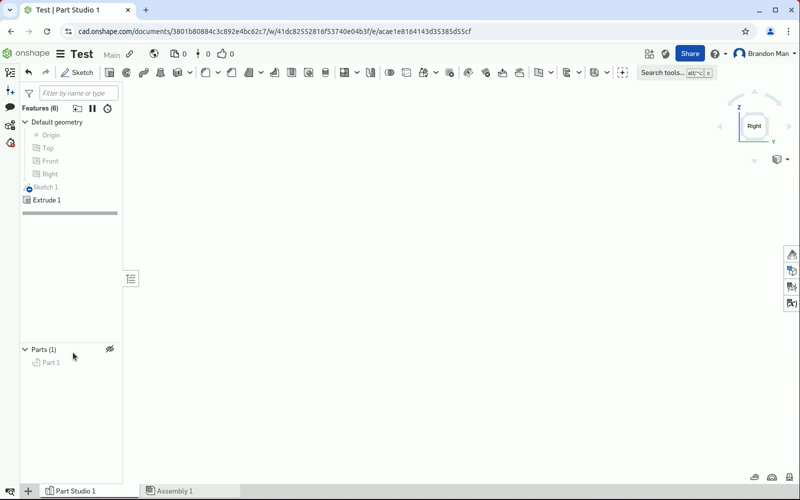
mouse_move(73, 352)
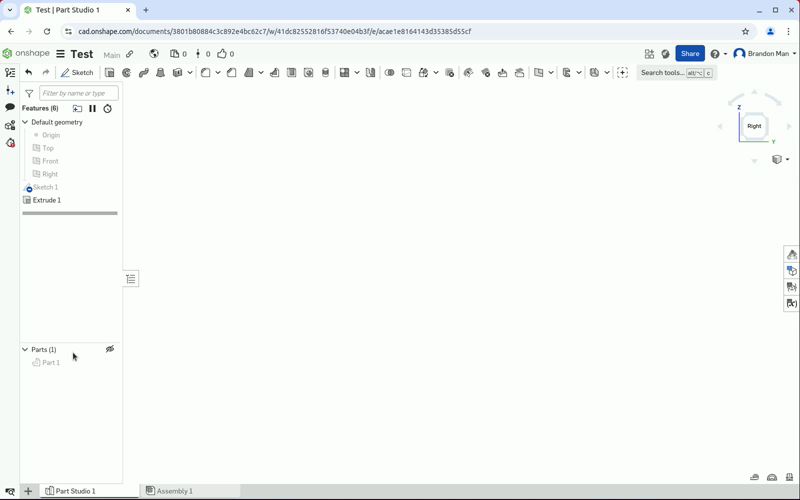
key(shift+y)
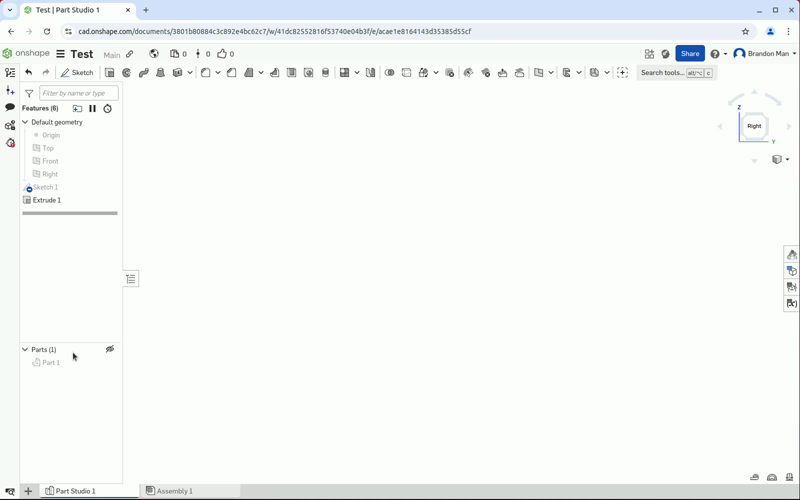
key(shift+s)
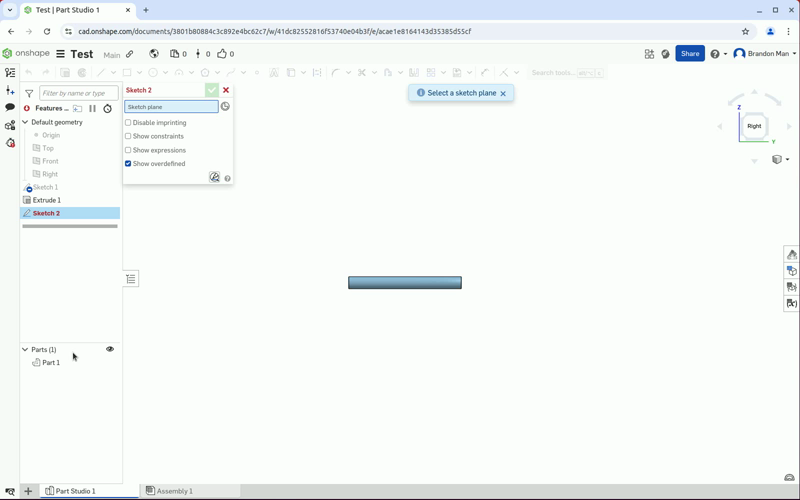
mouse_move(73, 176)
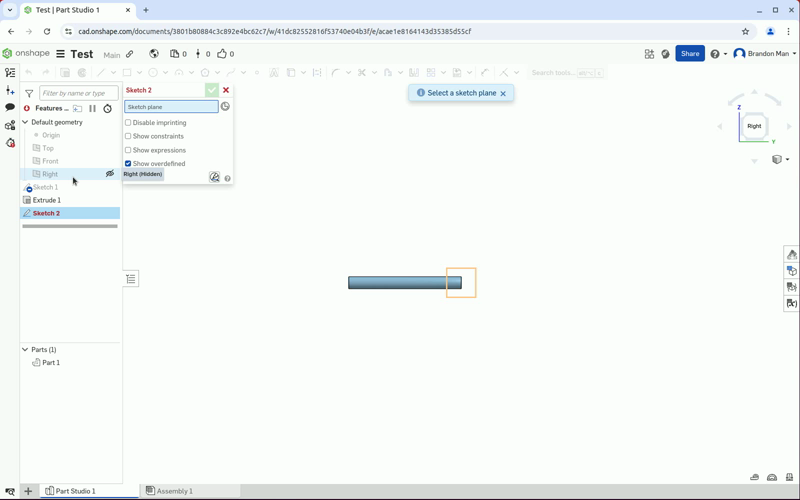
click(73, 176)
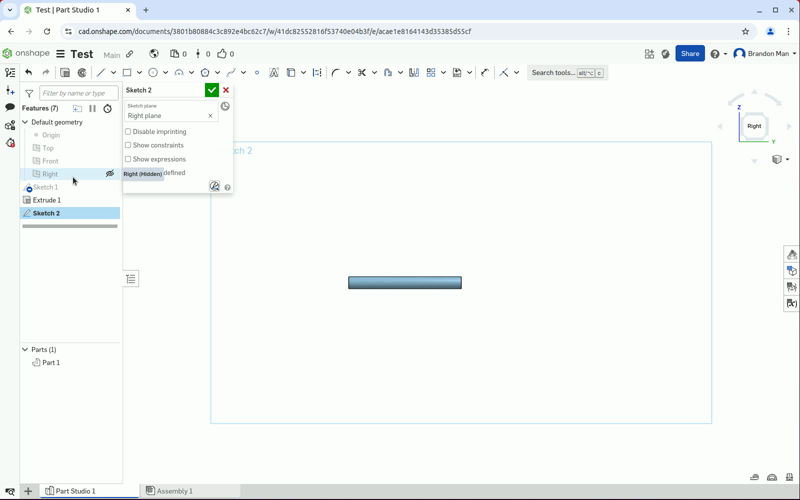
mouse_move(73, 352)
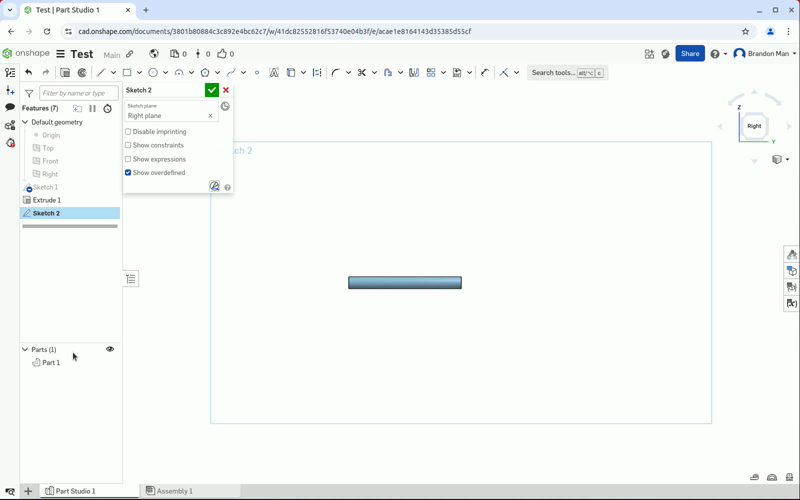
key(y)
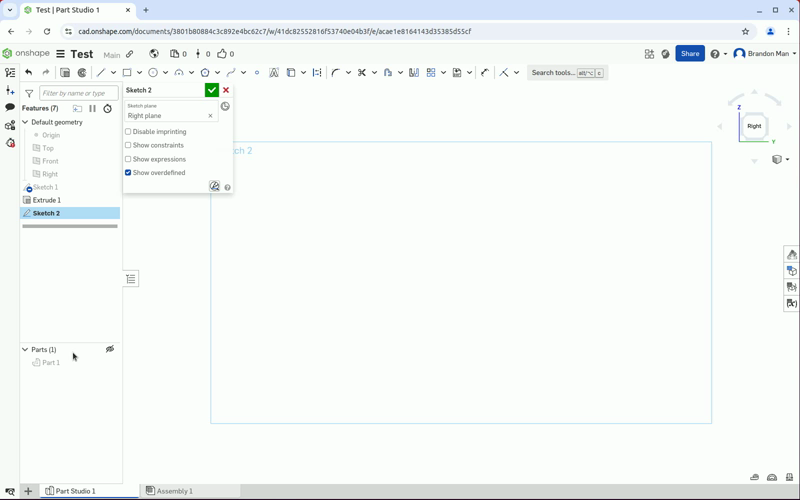
key(l)
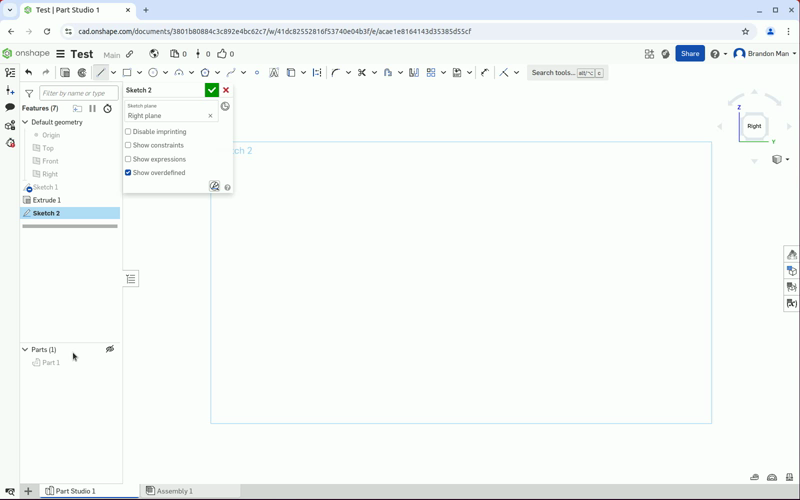
key_down(shift)
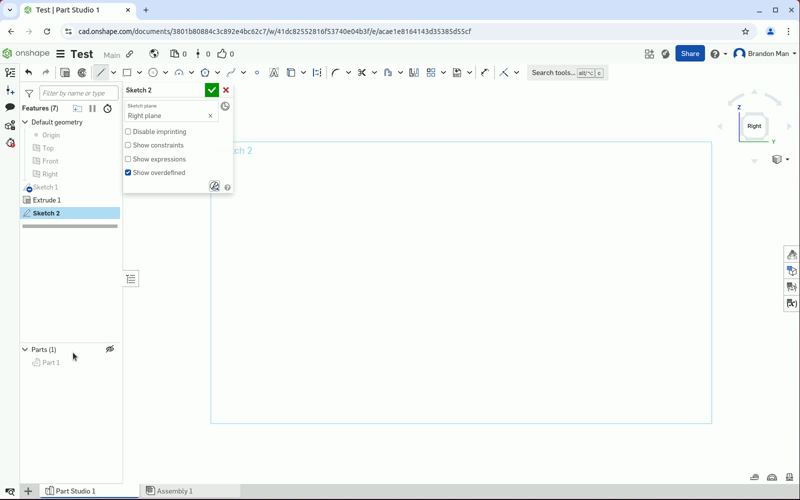
mouse_move(425, 279)
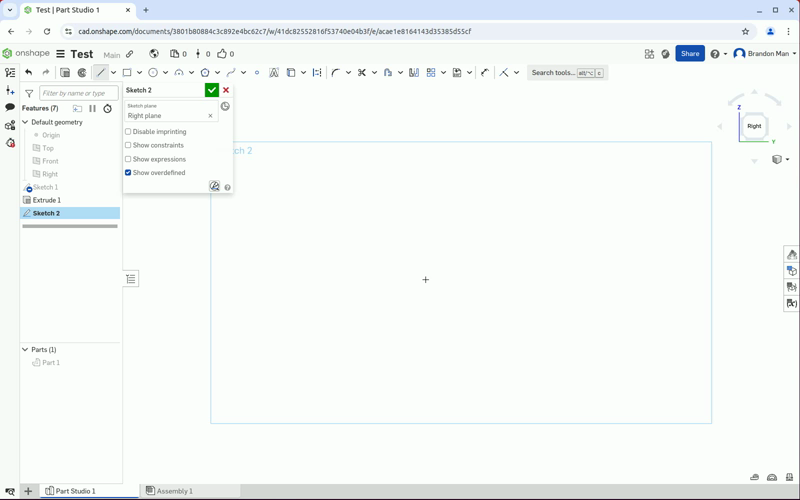
click(425, 279)
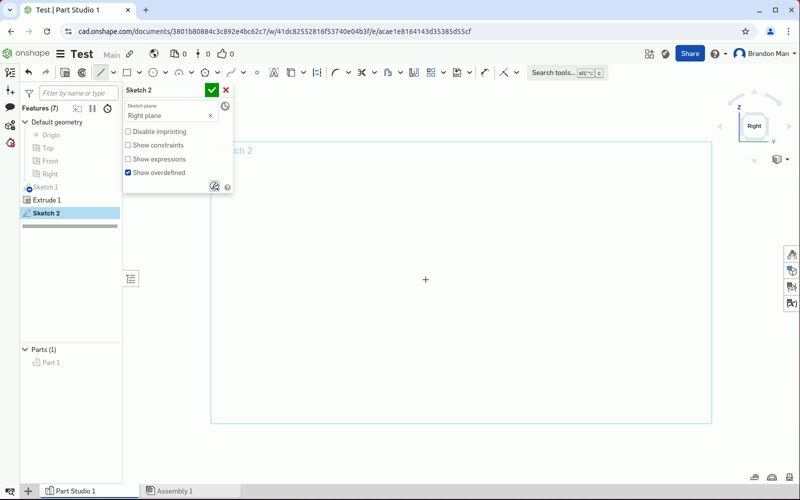
key_up(shift)
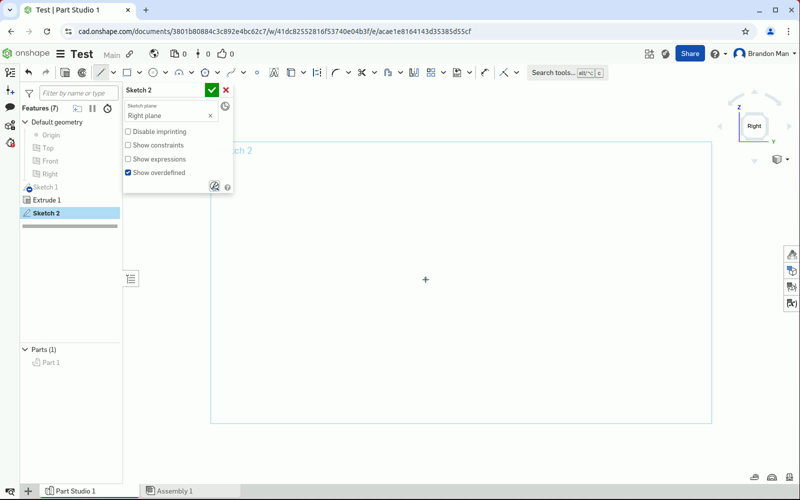
key_down(shift)
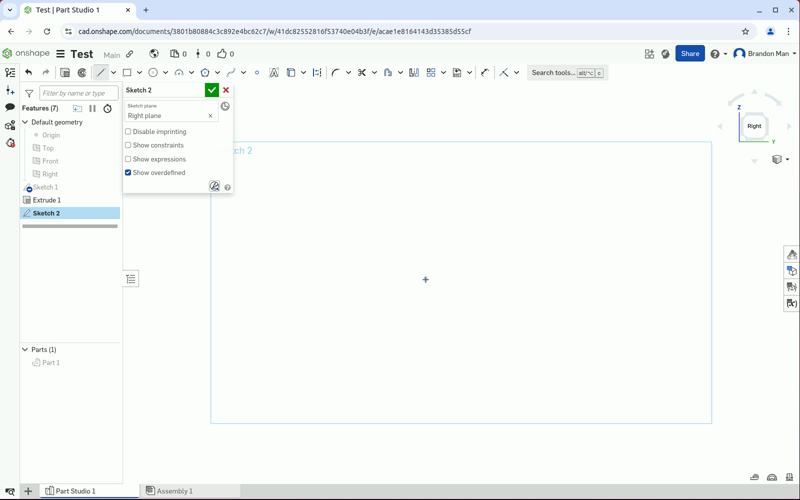
mouse_move(455, 279)
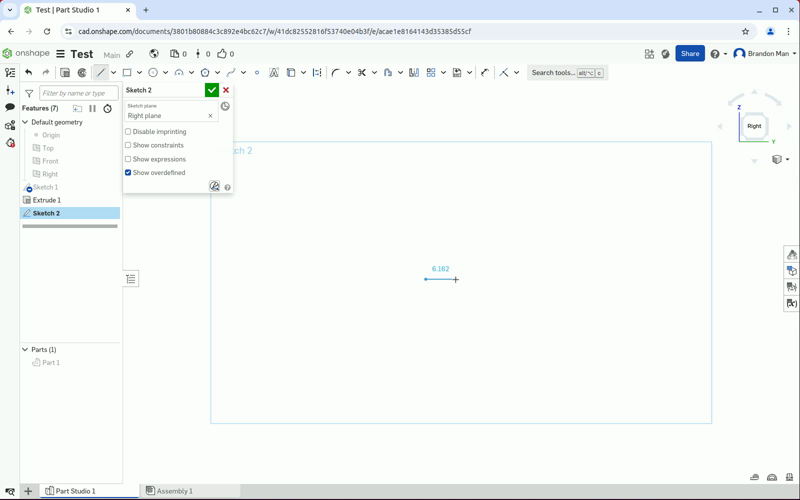
mouse_move(437, 279)
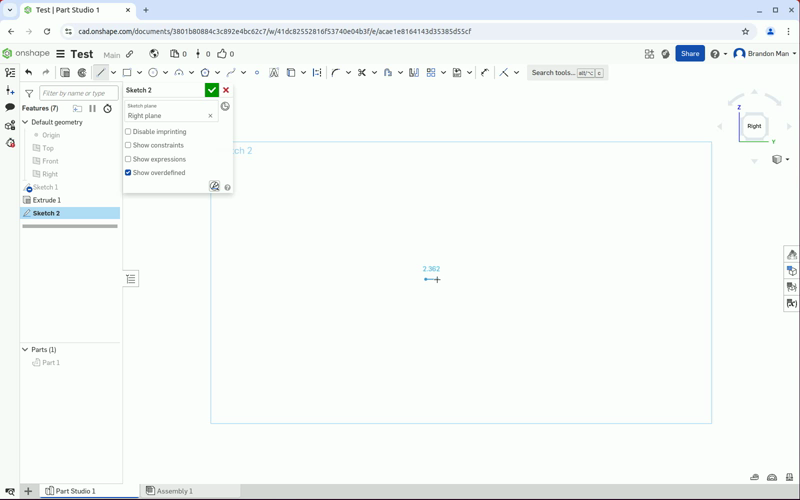
click(437, 279)
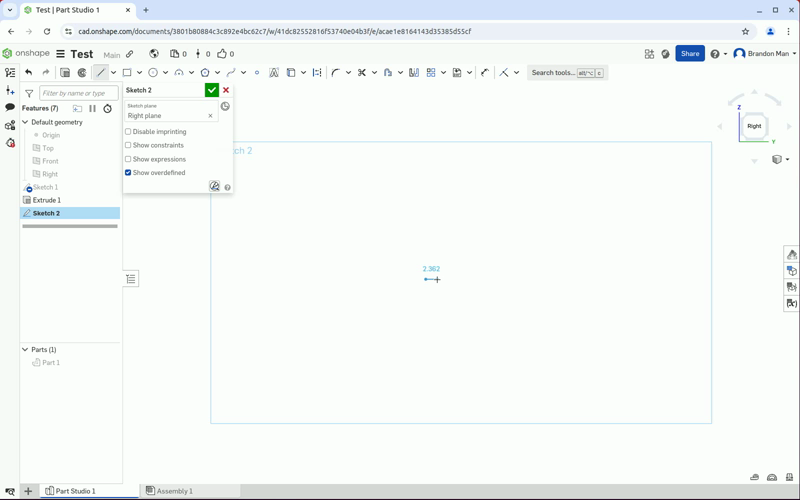
key_up(shift)
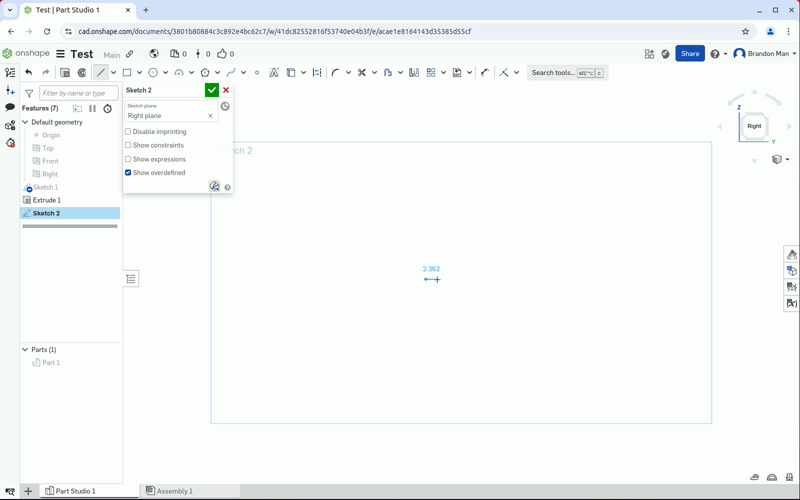
key_down(shift)
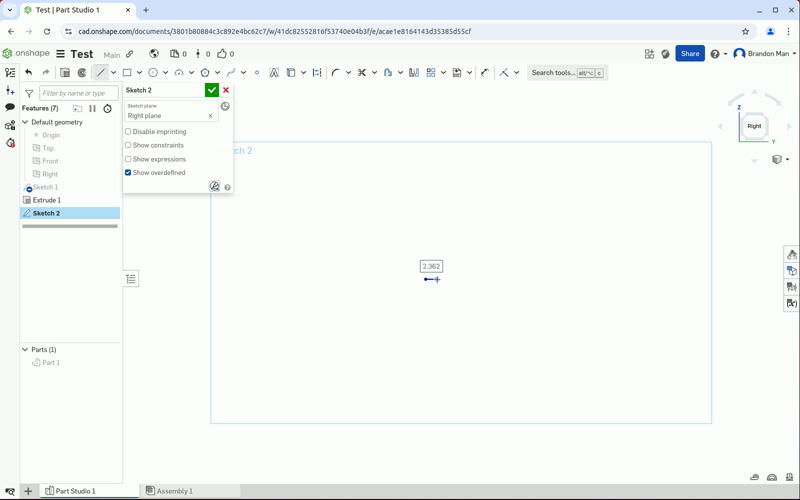
mouse_move(467, 279)
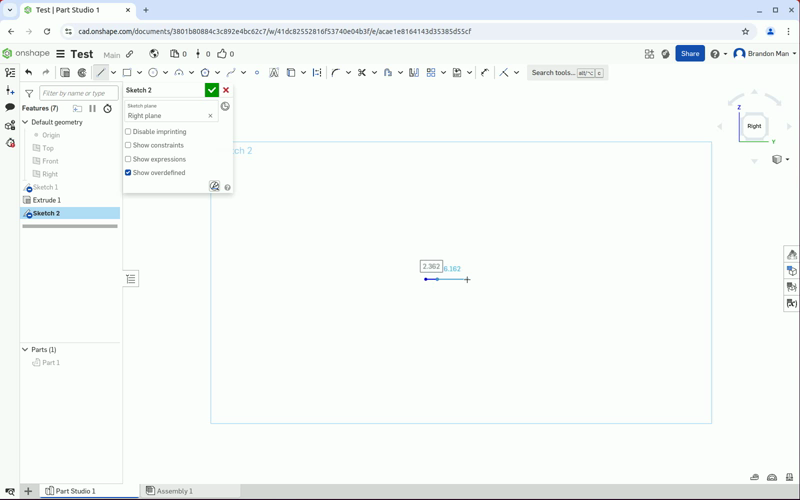
mouse_move(437, 272)
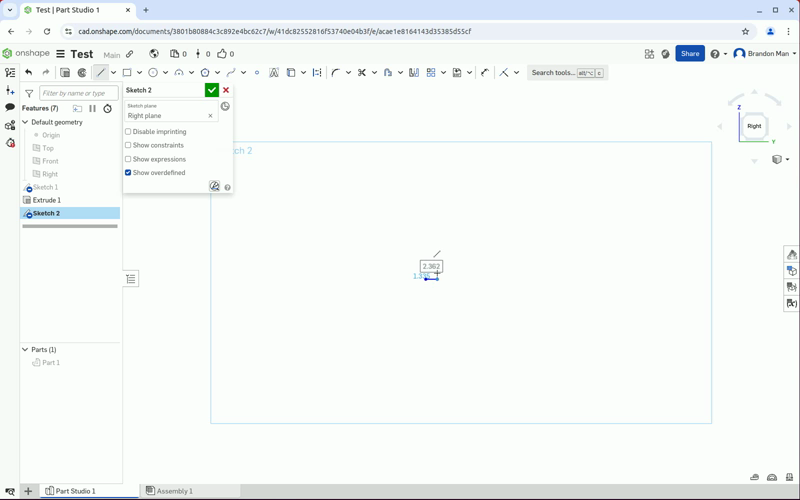
scroll(6)
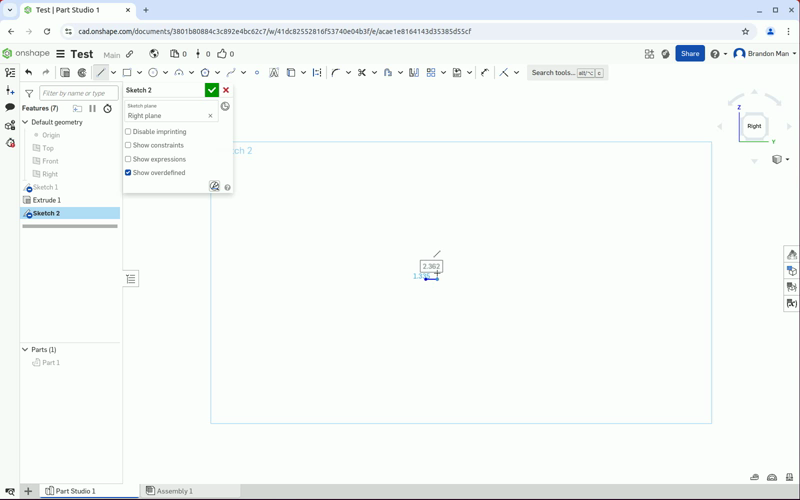
scroll(6)
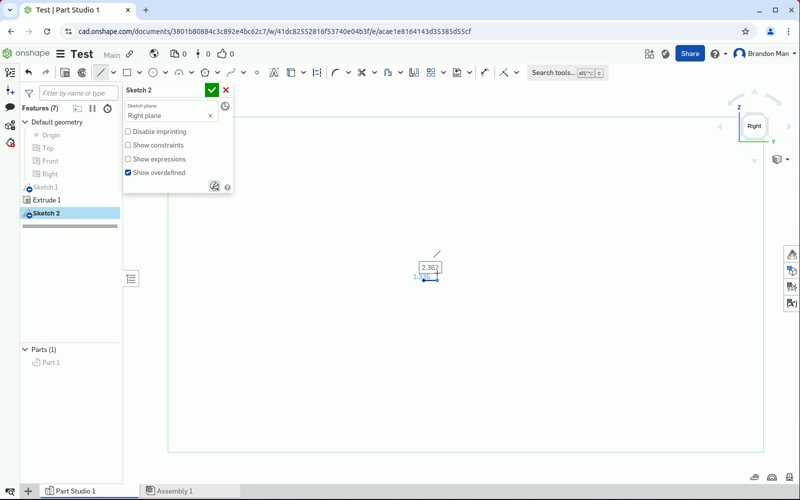
scroll(6)
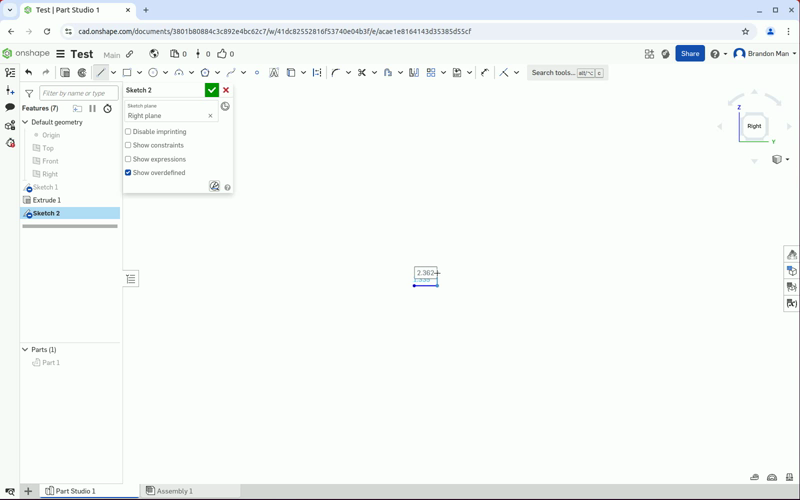
scroll(6)
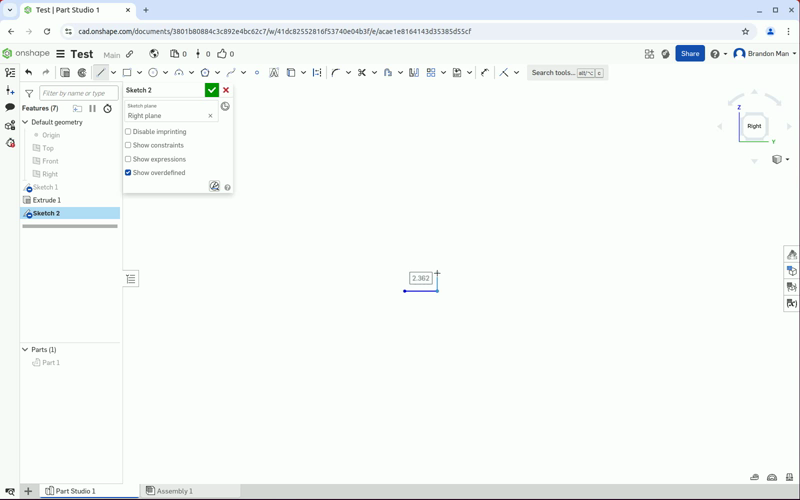
scroll(6)
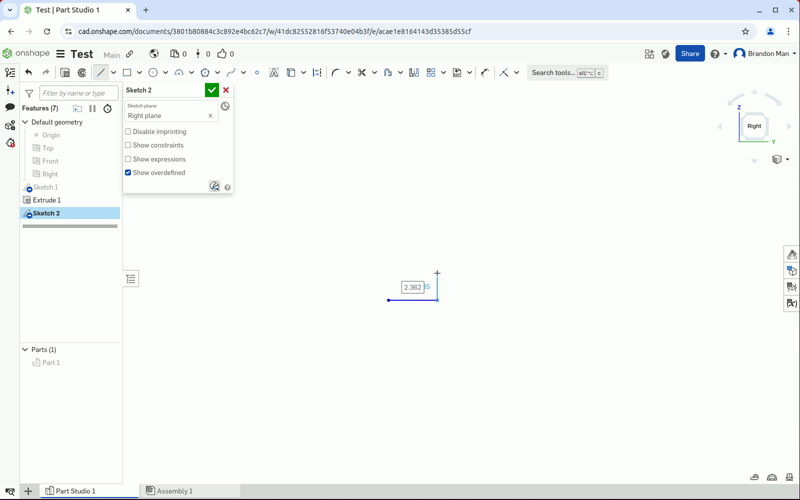
scroll(6)
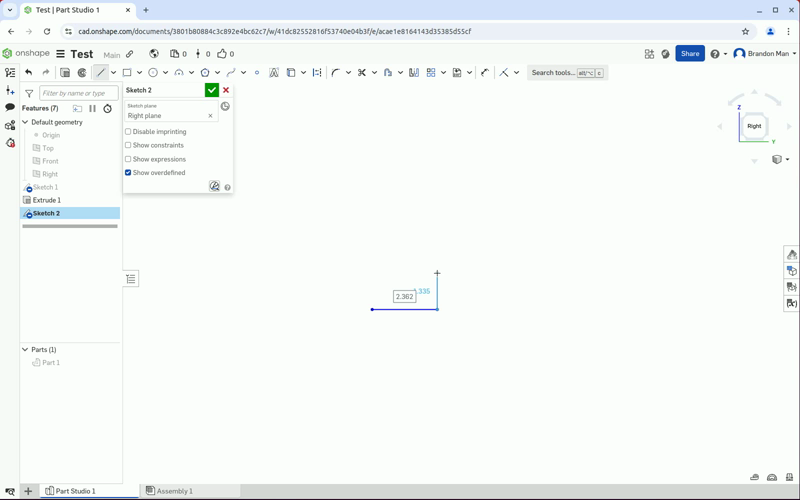
scroll(6)
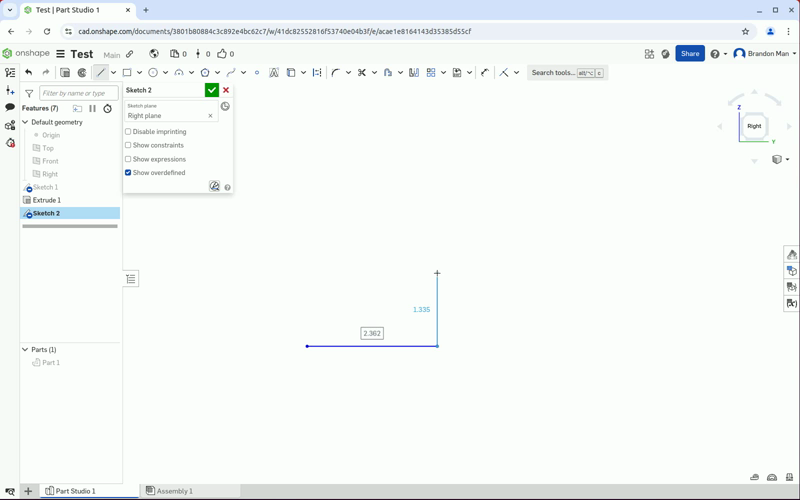
click(437, 272)
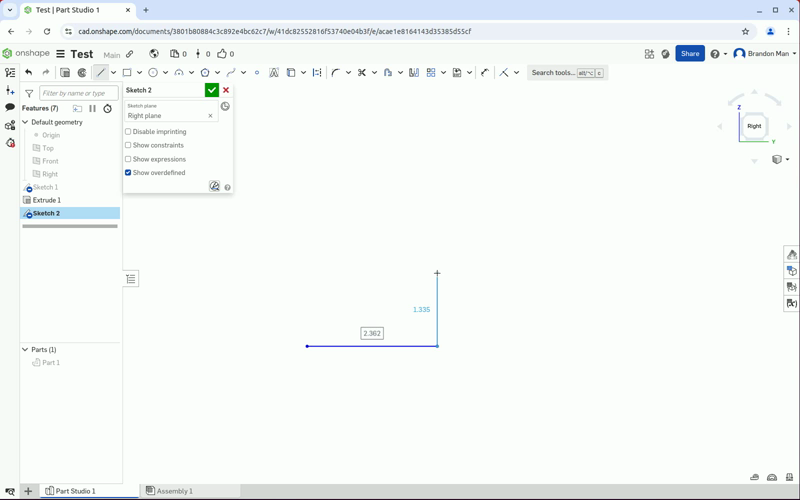
scroll(-6)
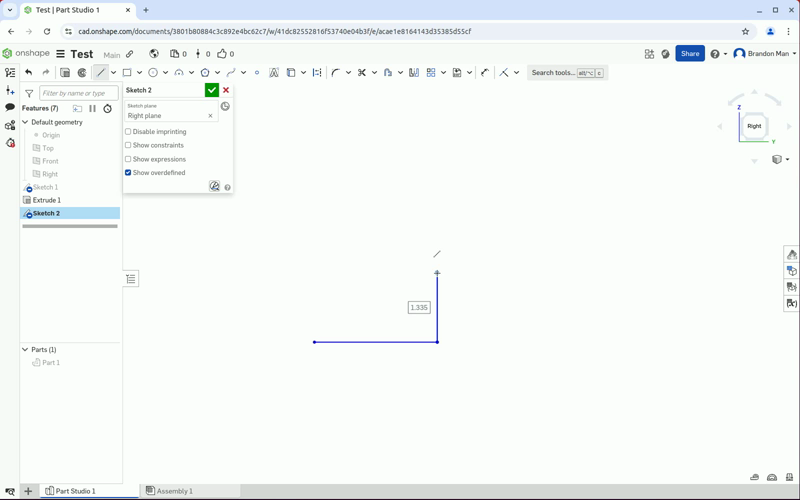
scroll(-6)
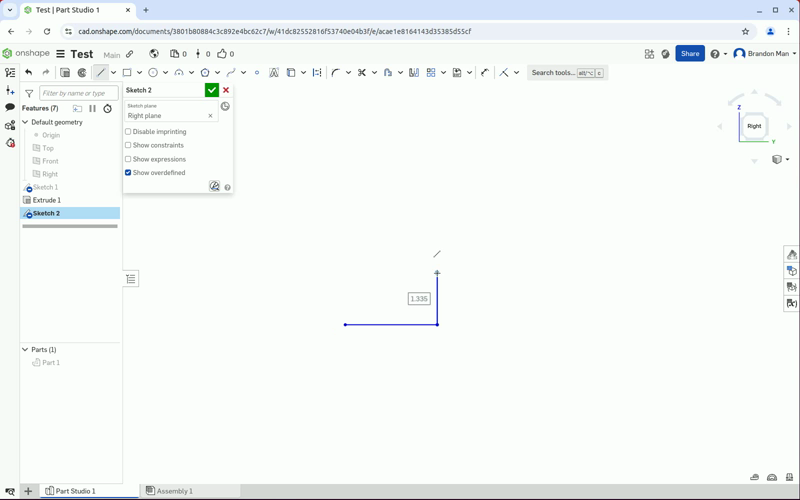
scroll(-6)
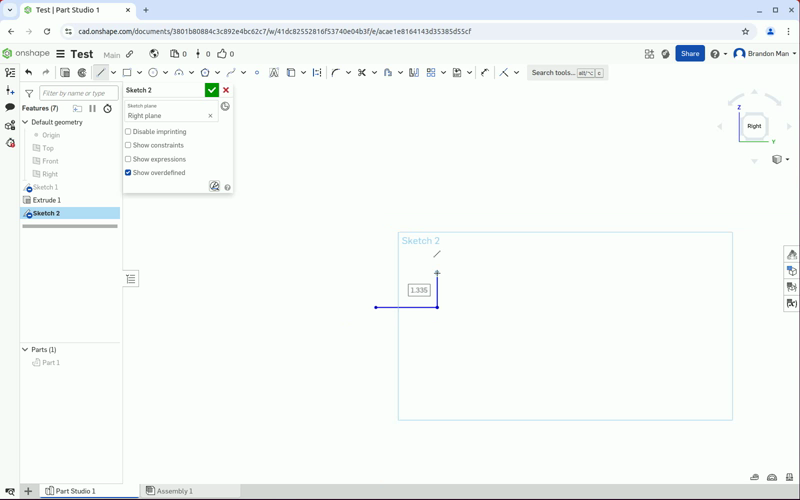
scroll(-6)
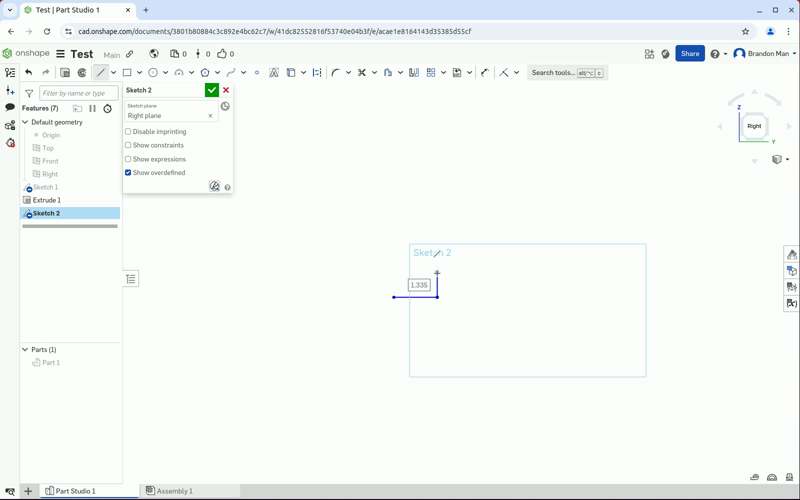
scroll(-6)
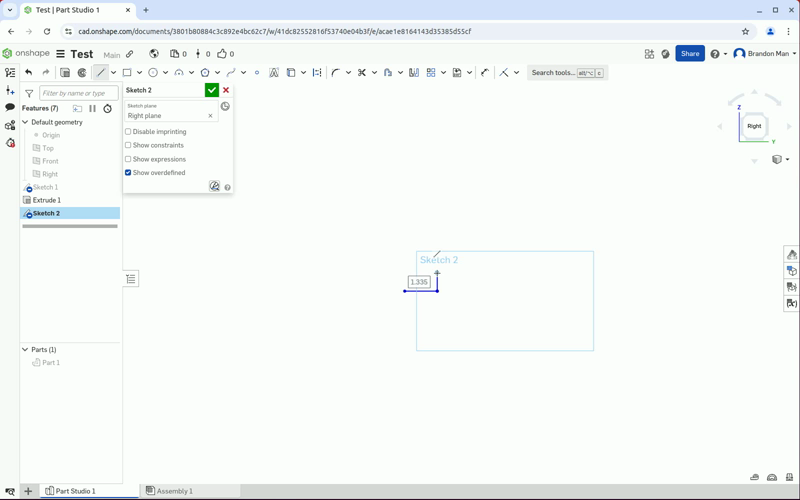
scroll(-6)
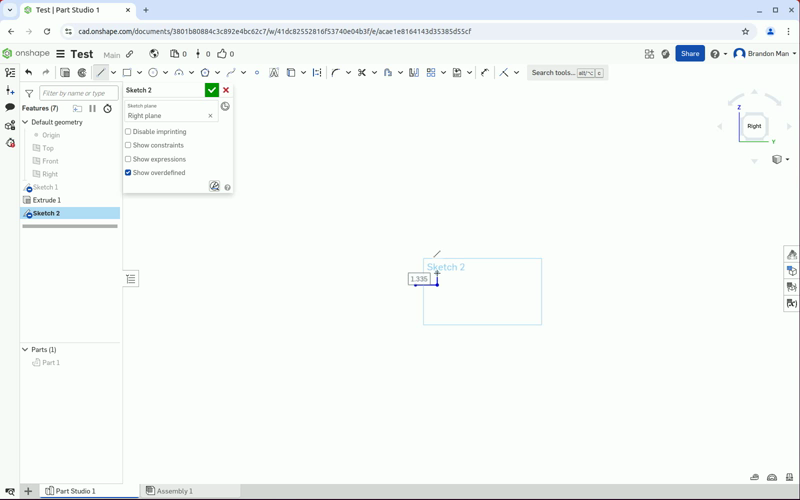
scroll(-6)
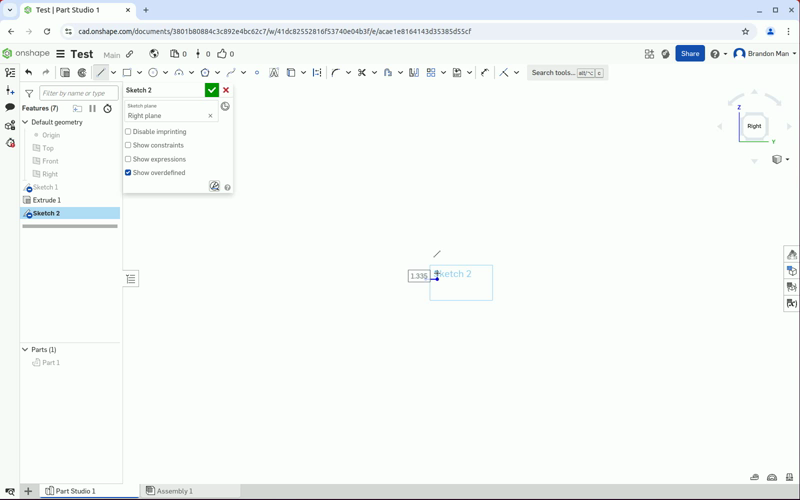
key_up(shift)
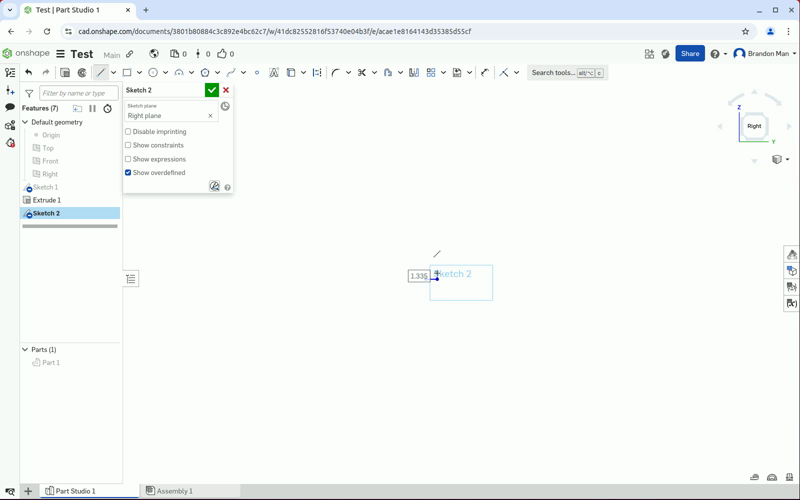
key_down(shift)
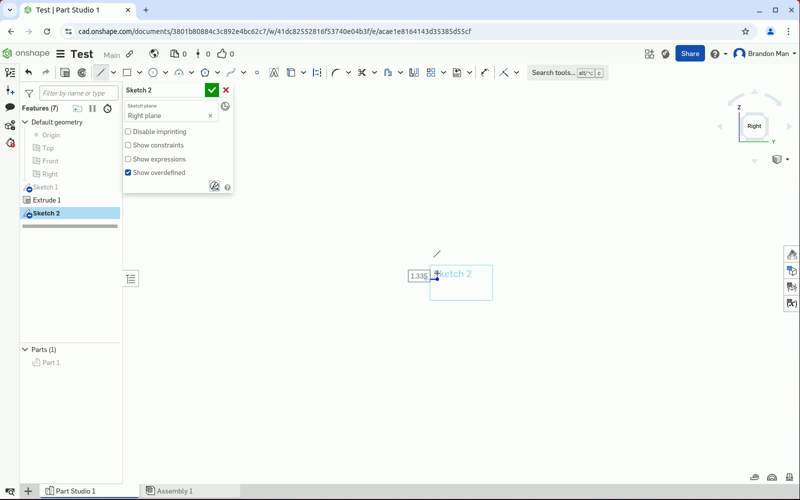
mouse_move(467, 272)
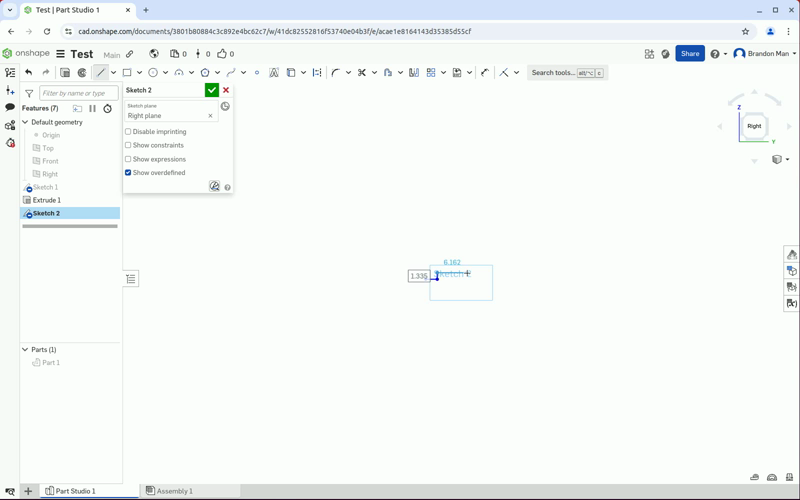
mouse_move(425, 272)
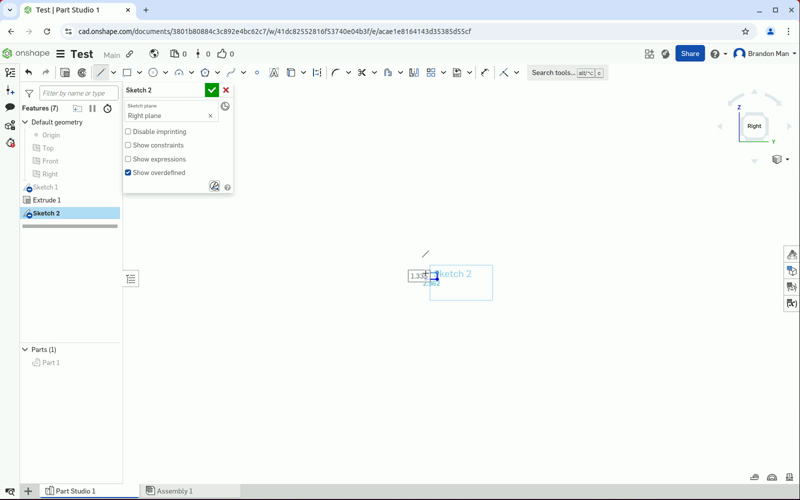
click(425, 272)
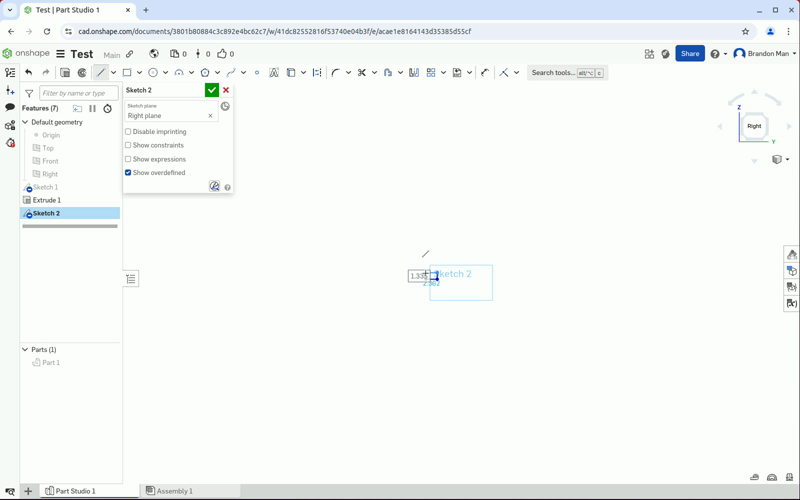
key_up(shift)
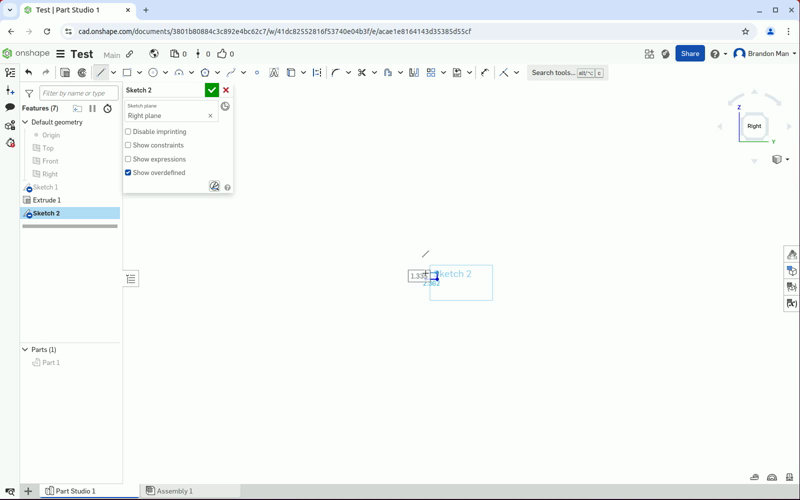
mouse_move(455, 272)
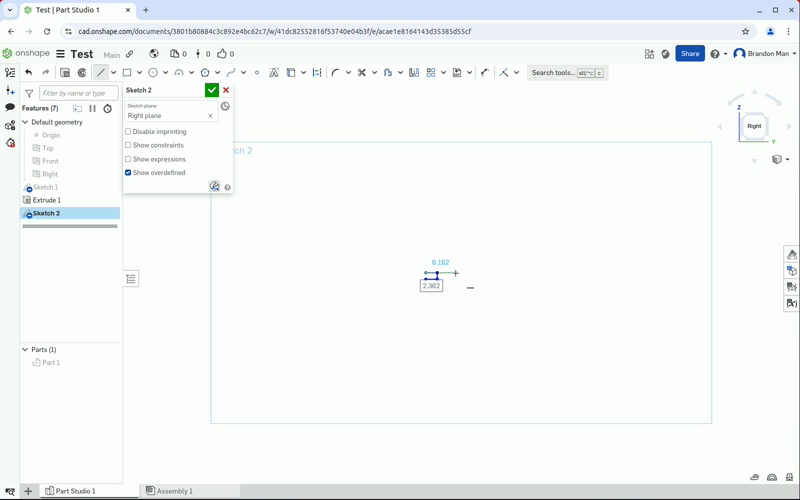
key_down(shift)
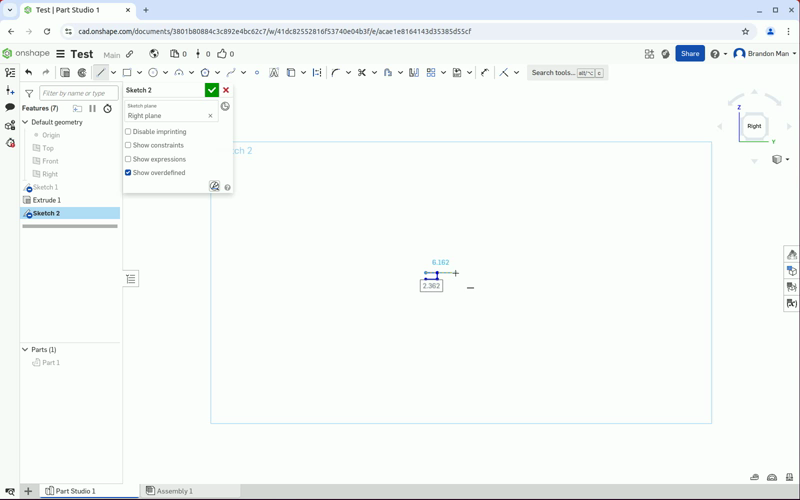
mouse_move(425, 279)
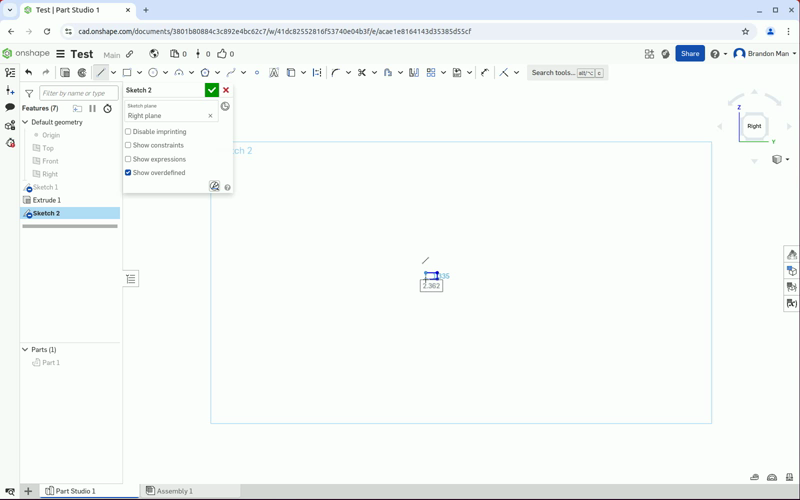
scroll(6)
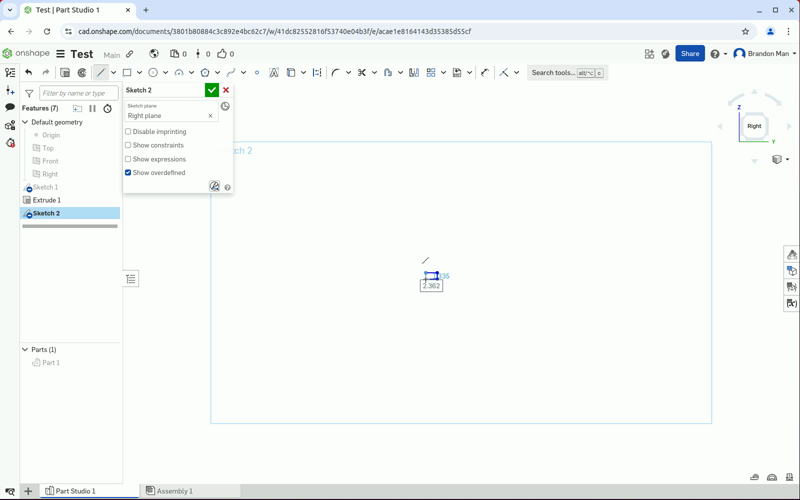
scroll(6)
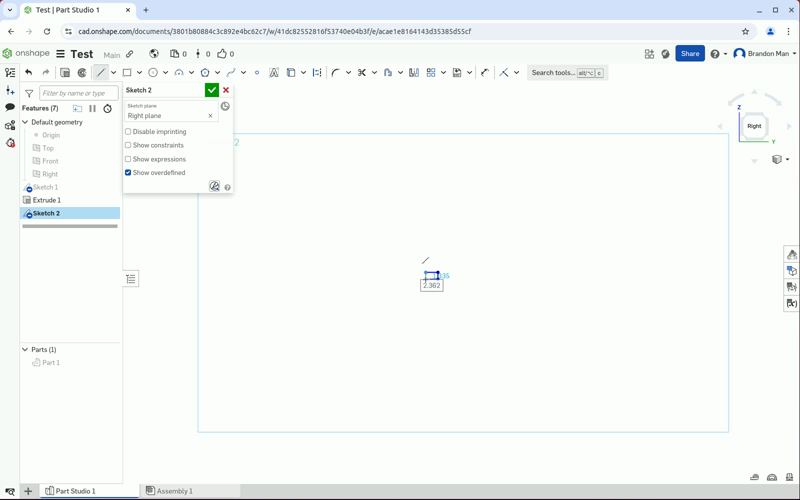
scroll(6)
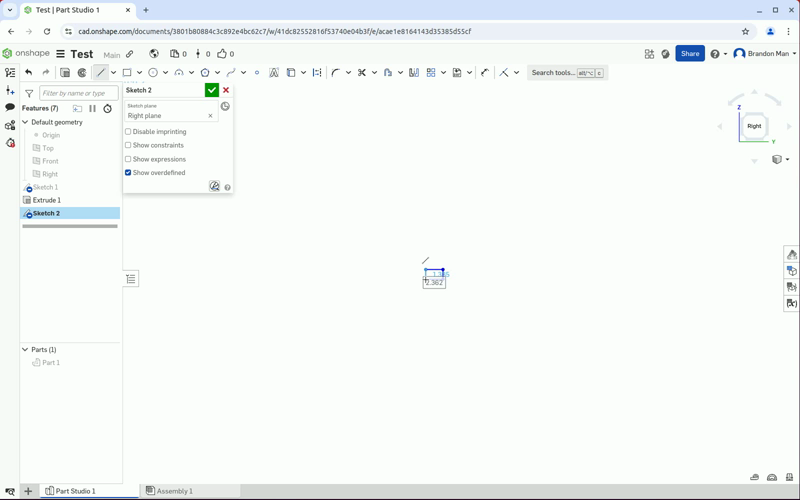
scroll(6)
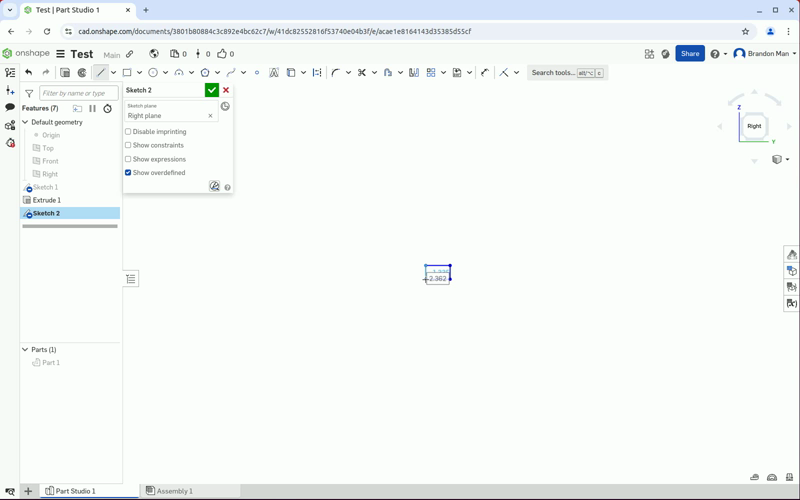
scroll(6)
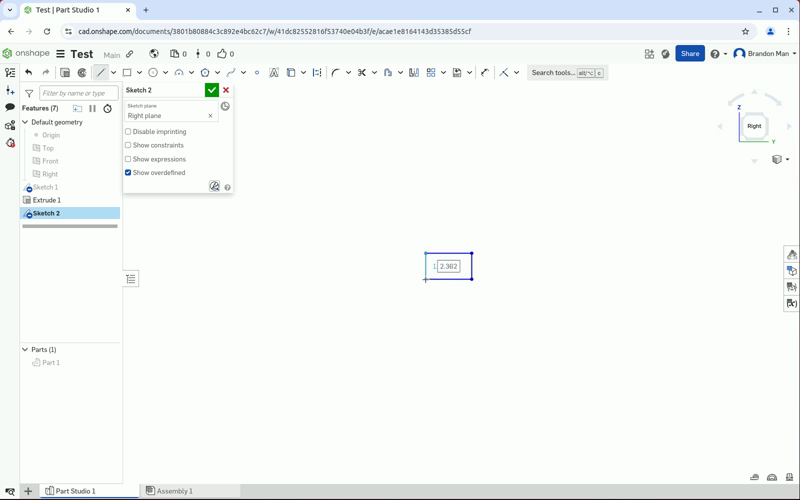
scroll(6)
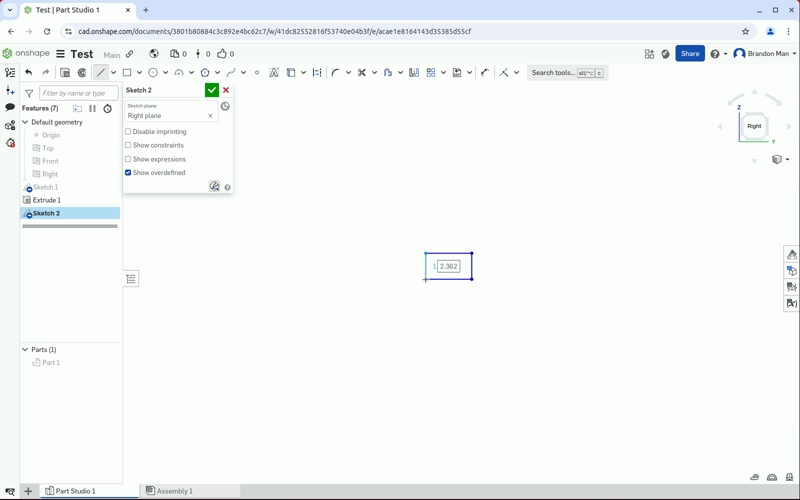
scroll(6)
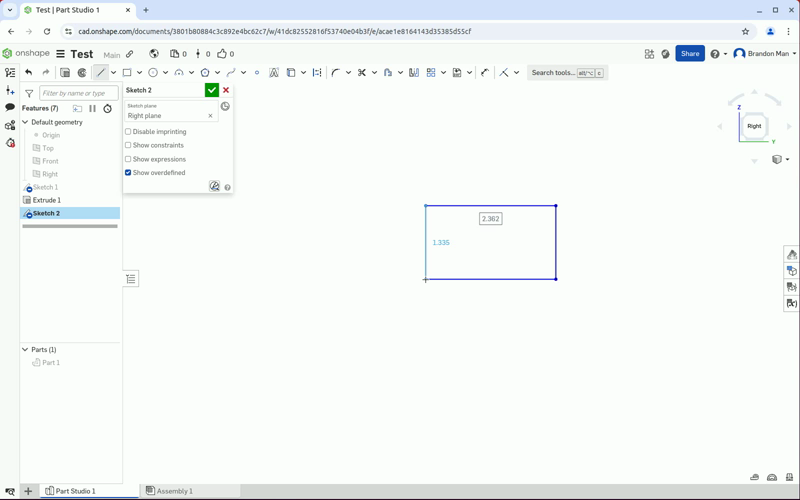
key_up(shift)
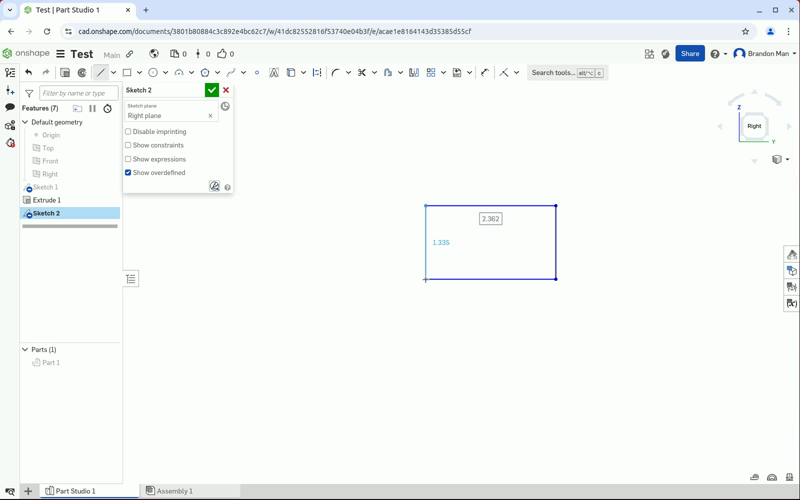
click(425, 279)
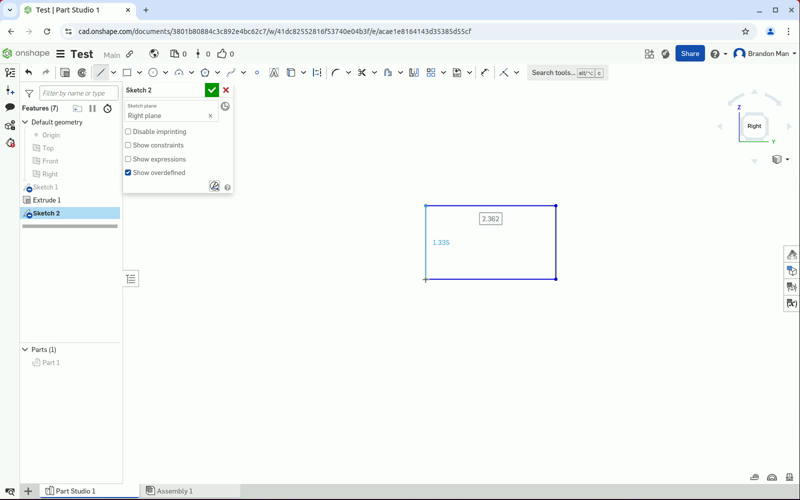
scroll(-6)
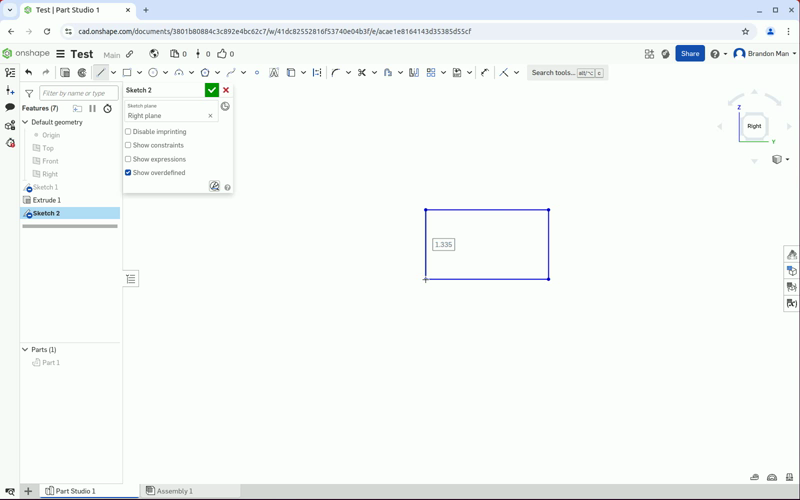
scroll(-6)
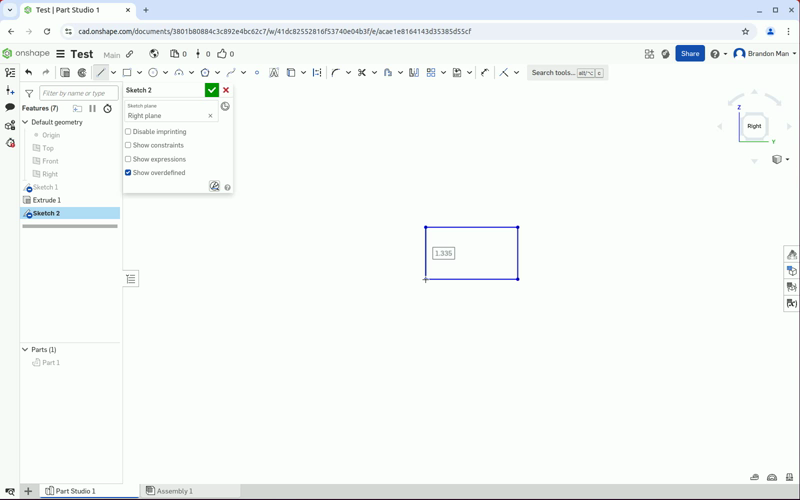
scroll(-6)
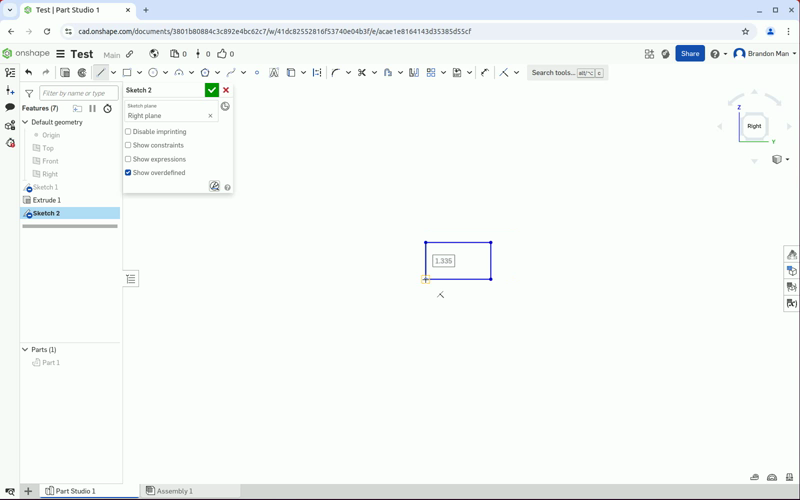
scroll(-6)
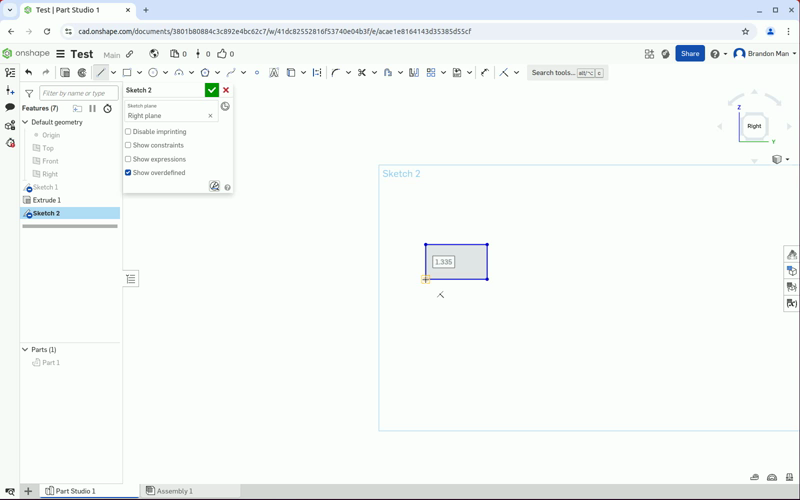
scroll(-6)
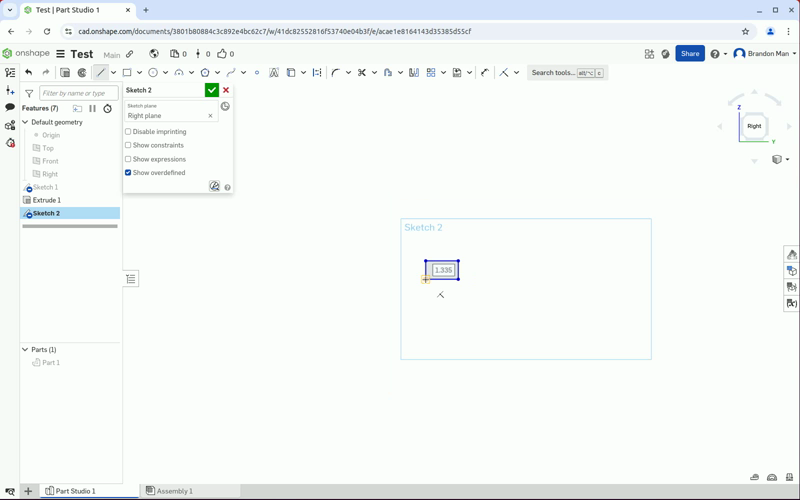
scroll(-6)
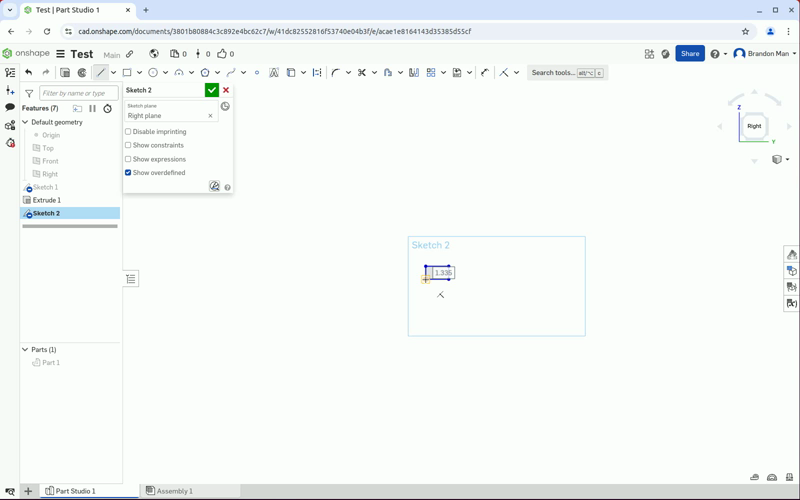
scroll(-6)
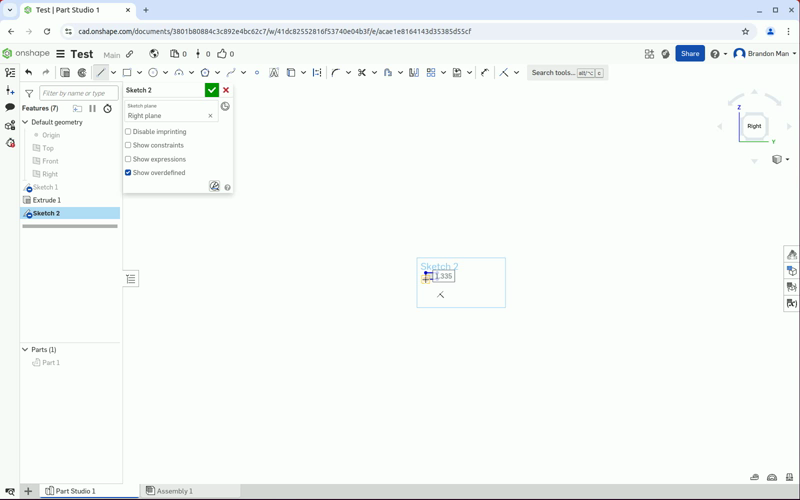
key(esc)
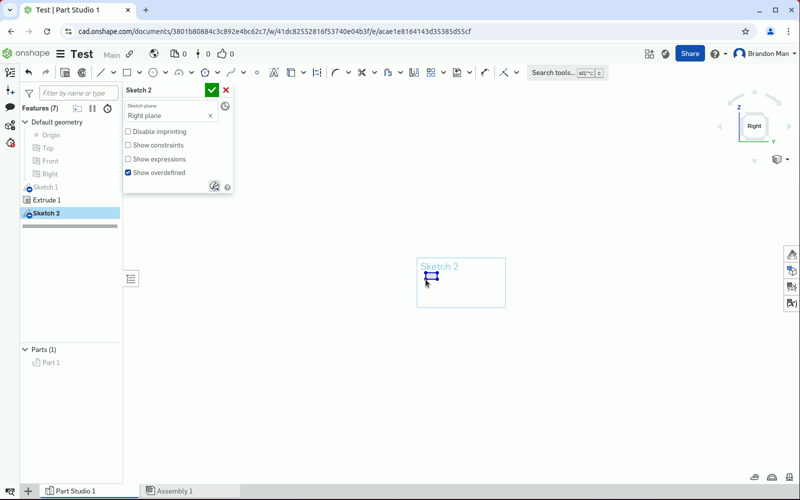
mouse_move(432, 273)
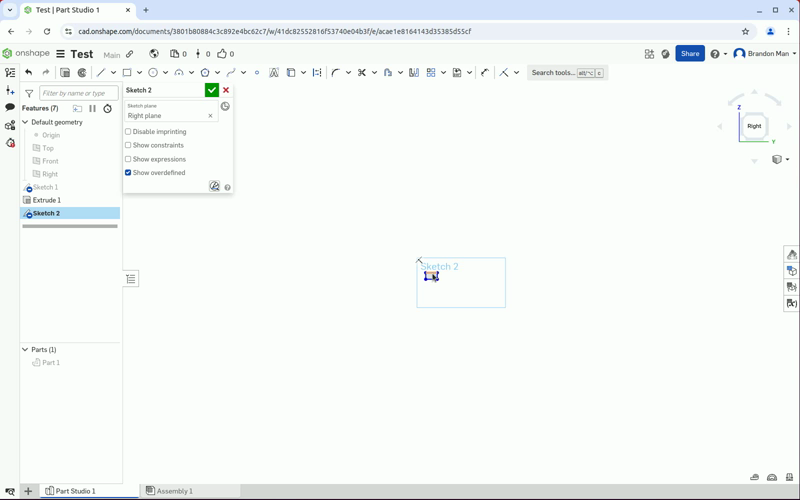
scroll(6)
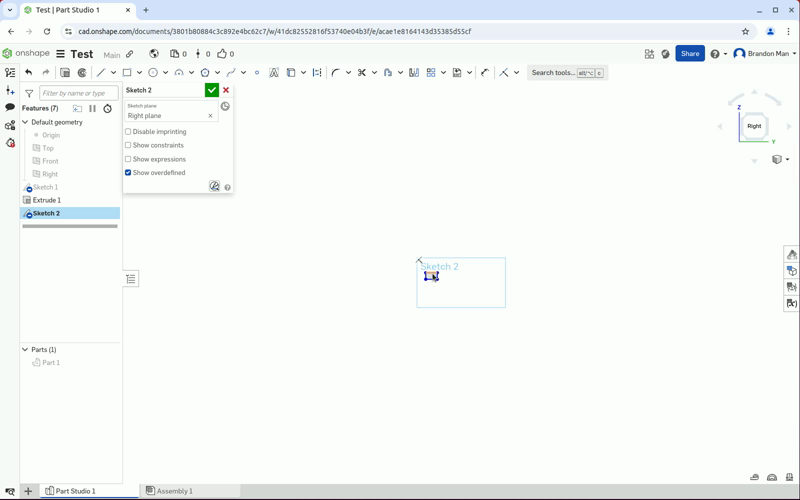
scroll(6)
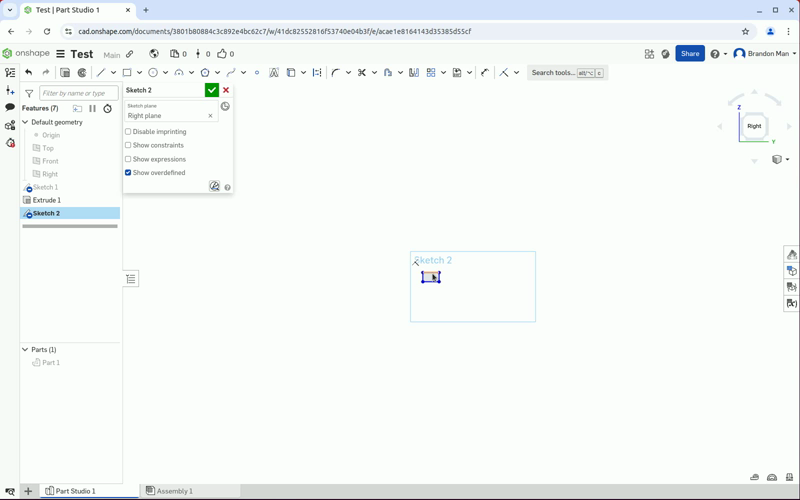
scroll(6)
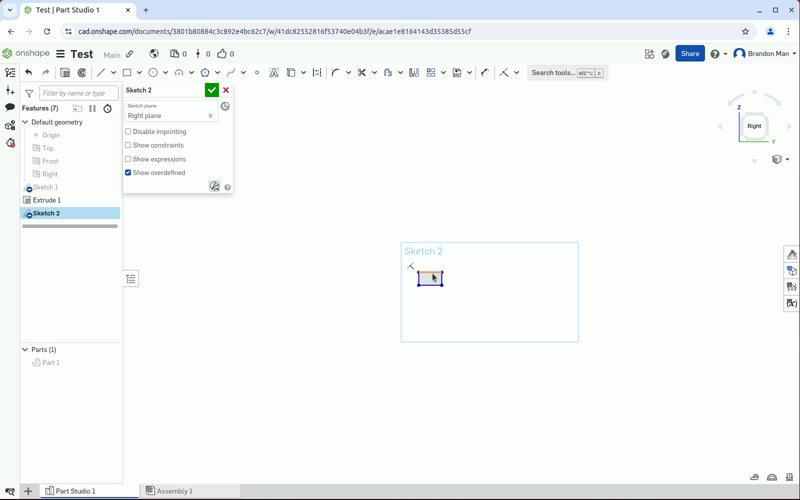
scroll(6)
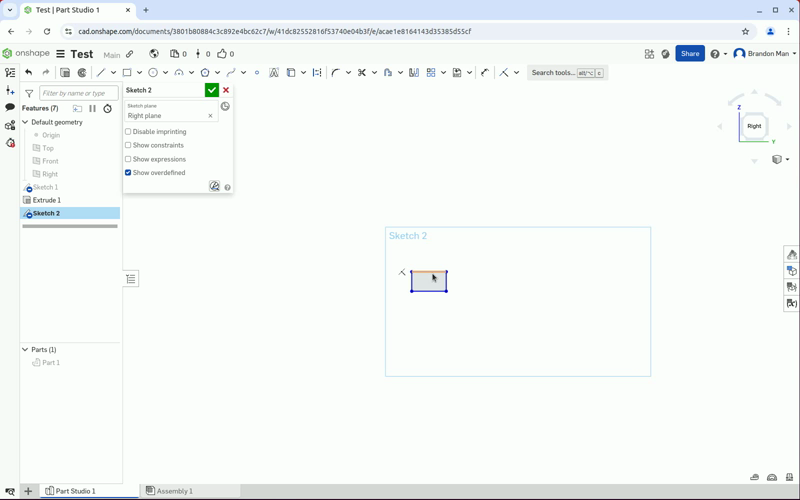
scroll(6)
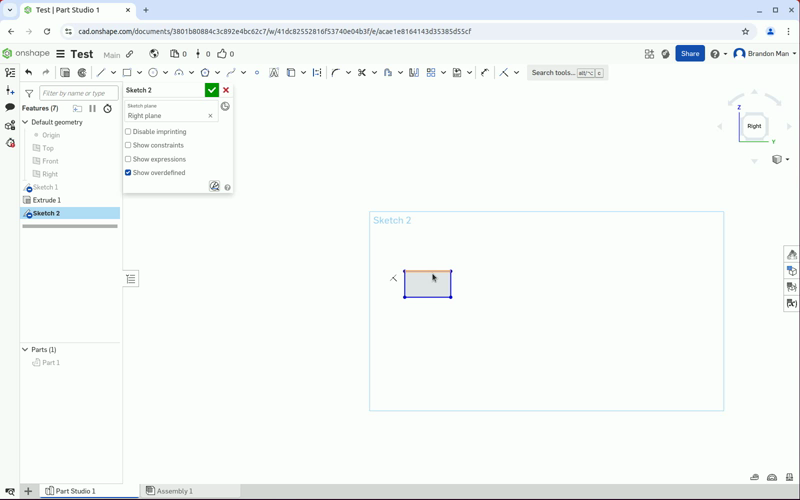
scroll(6)
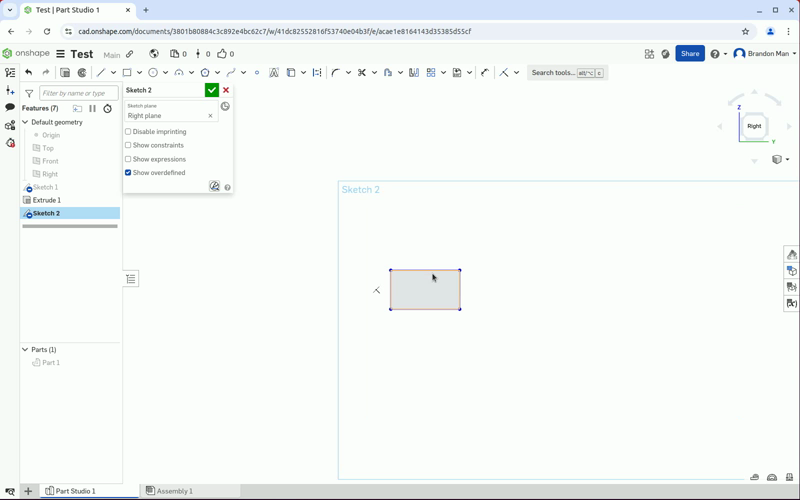
scroll(6)
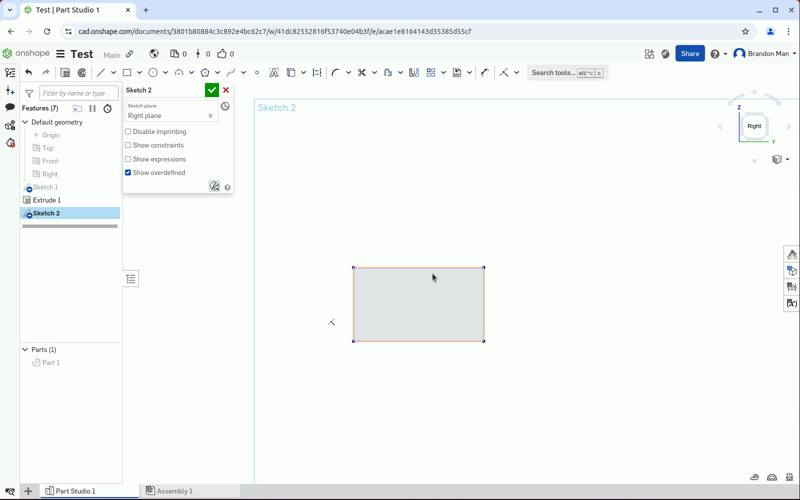
click(432, 273)
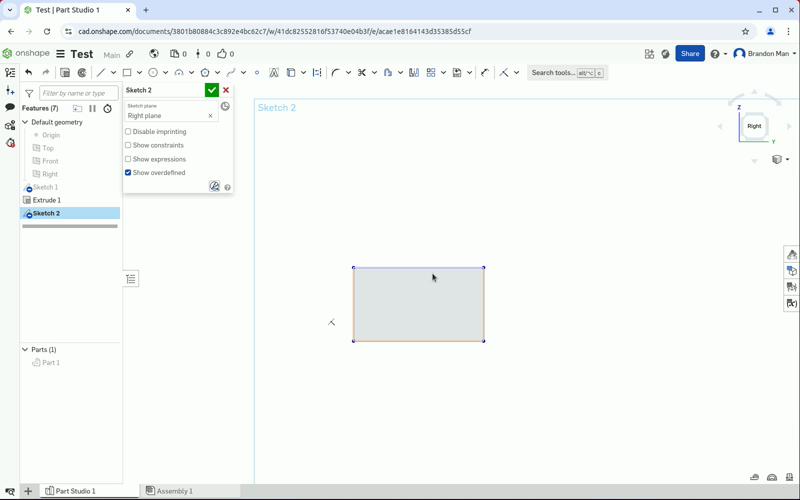
scroll(-6)
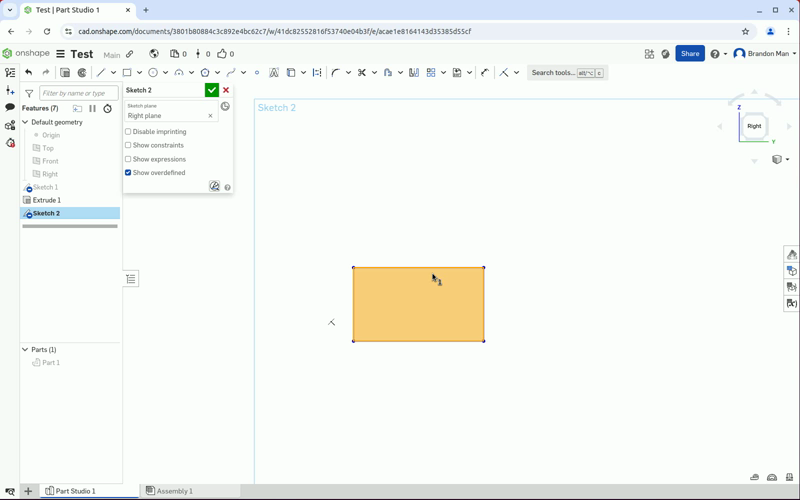
scroll(-6)
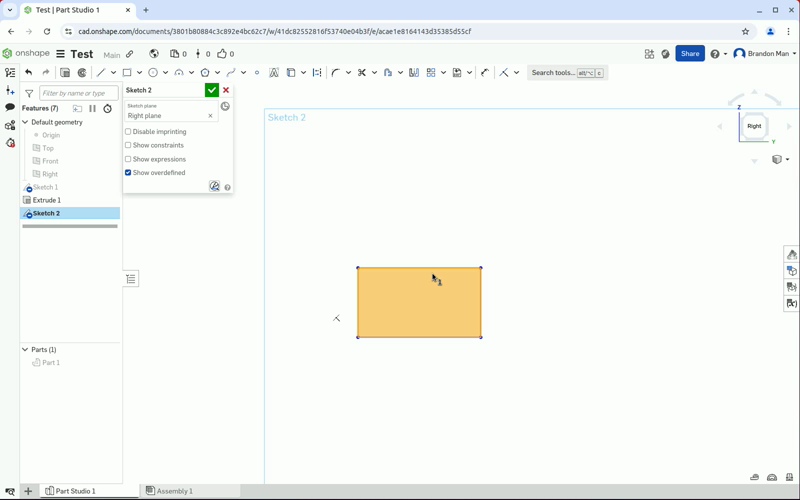
scroll(-6)
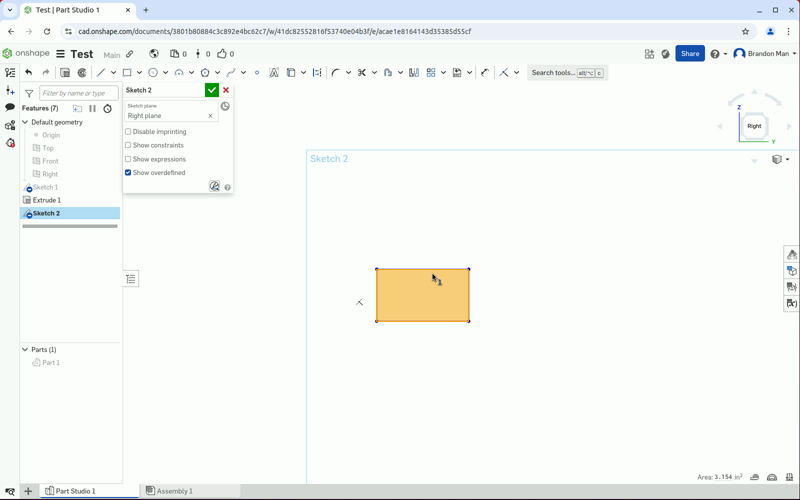
scroll(-6)
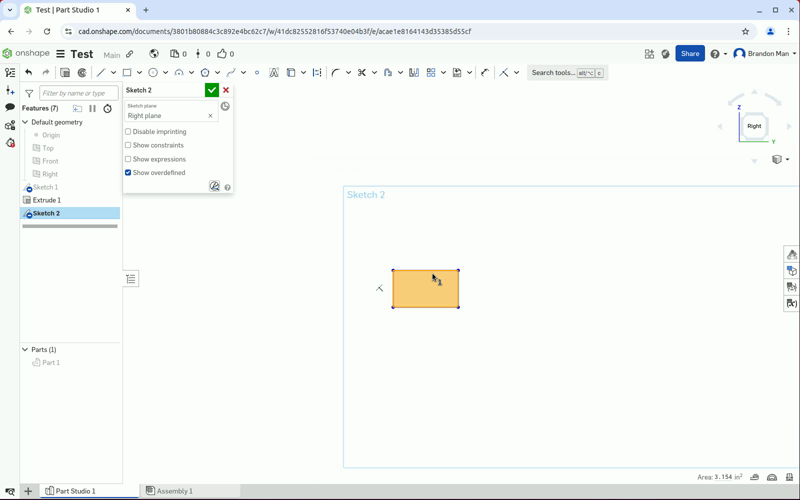
scroll(-6)
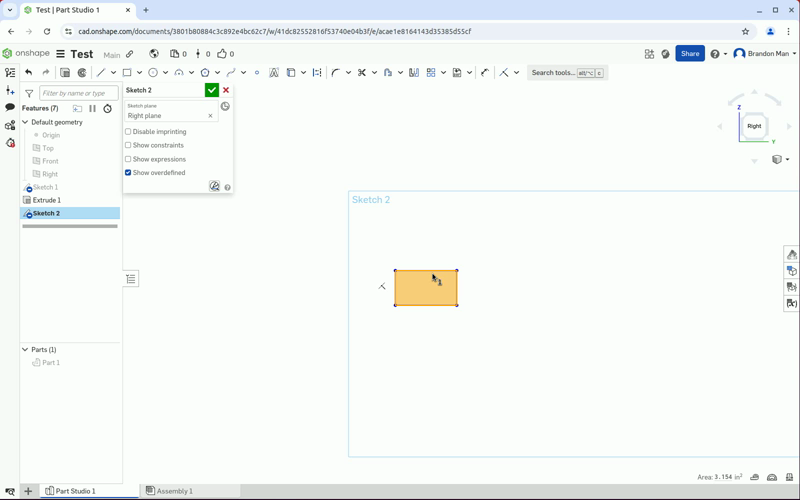
scroll(-6)
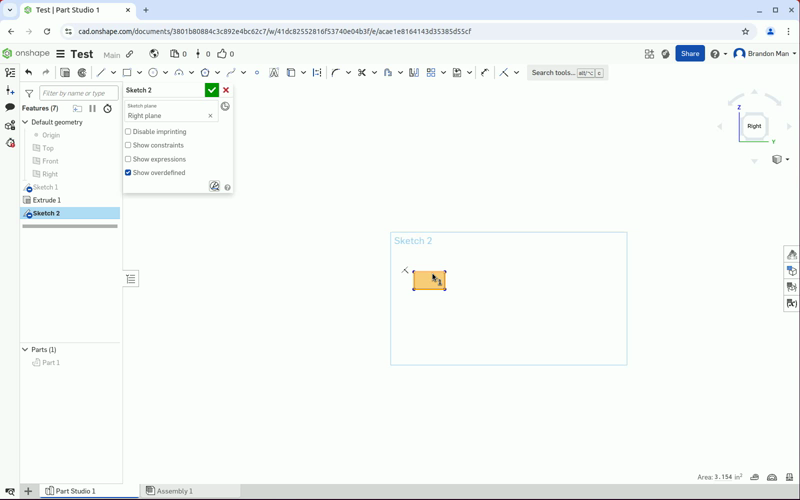
scroll(-6)
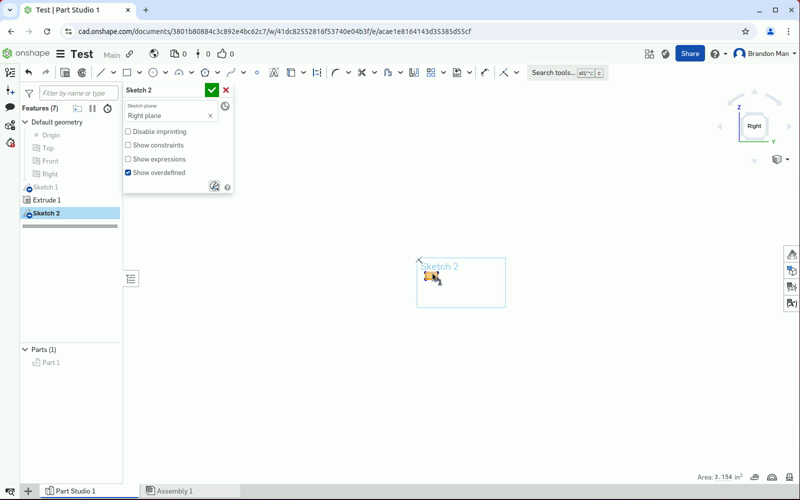
mouse_move(73, 352)
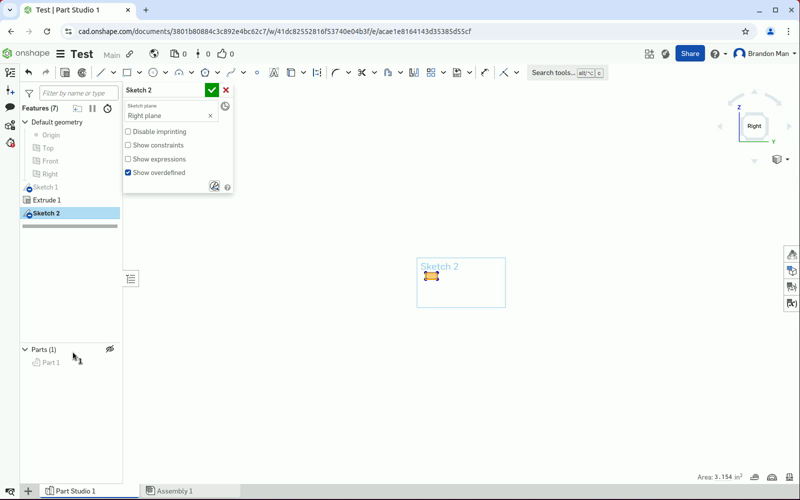
key(shift+y)
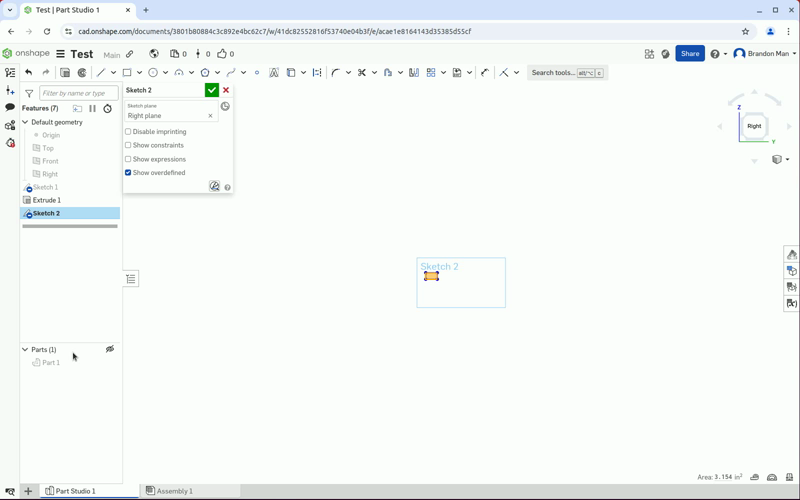
key(shift+e)
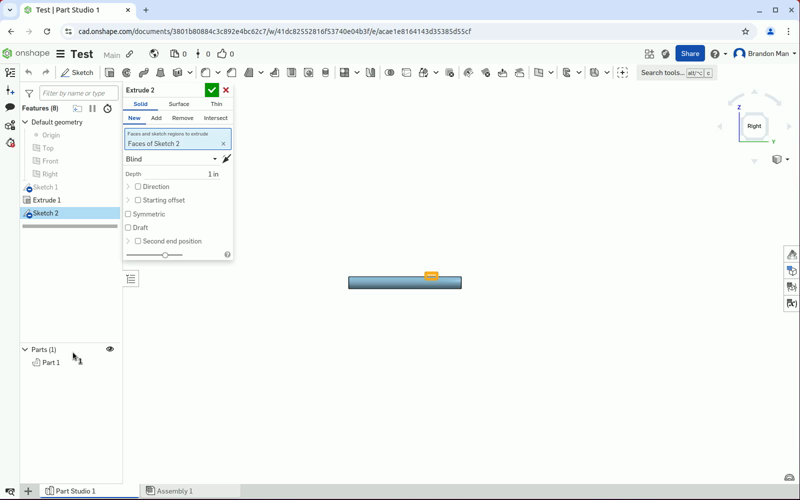
mouse_move(143, 106)
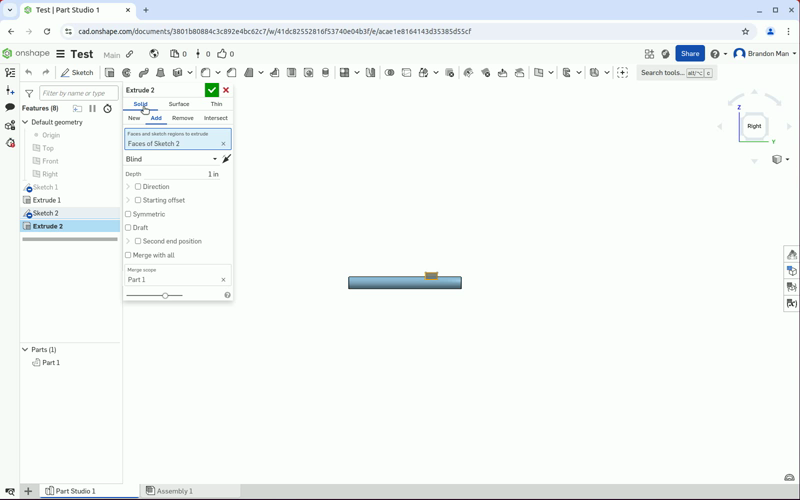
click(143, 106)
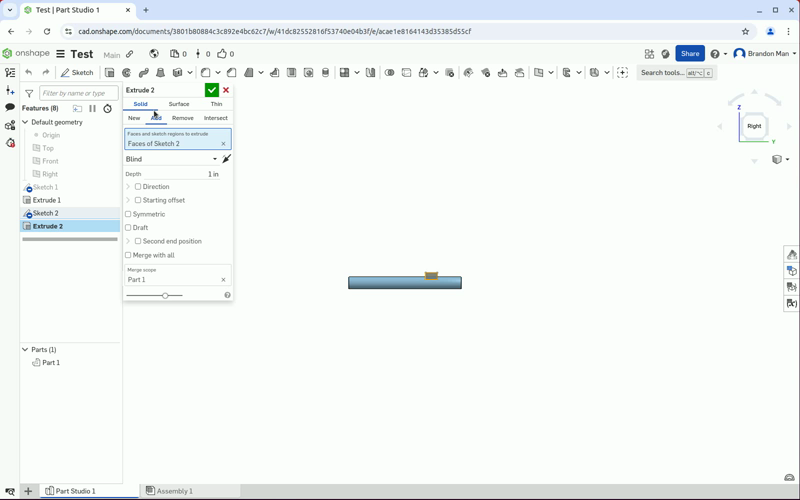
mouse_move(186, 120)
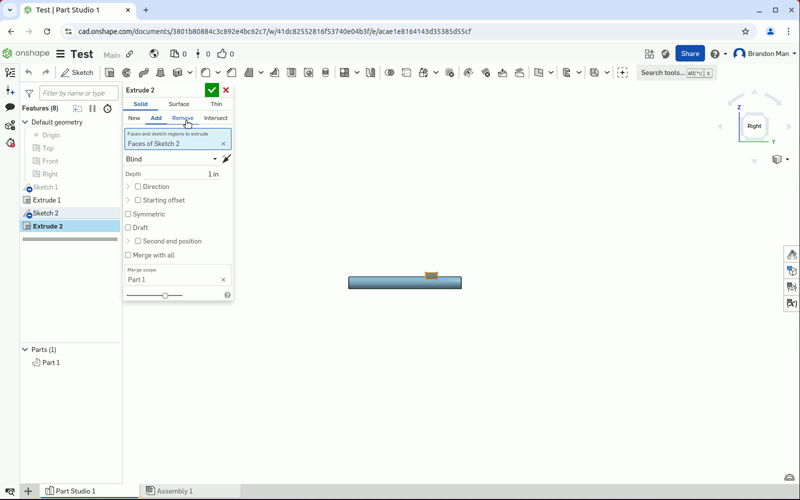
click(186, 120)
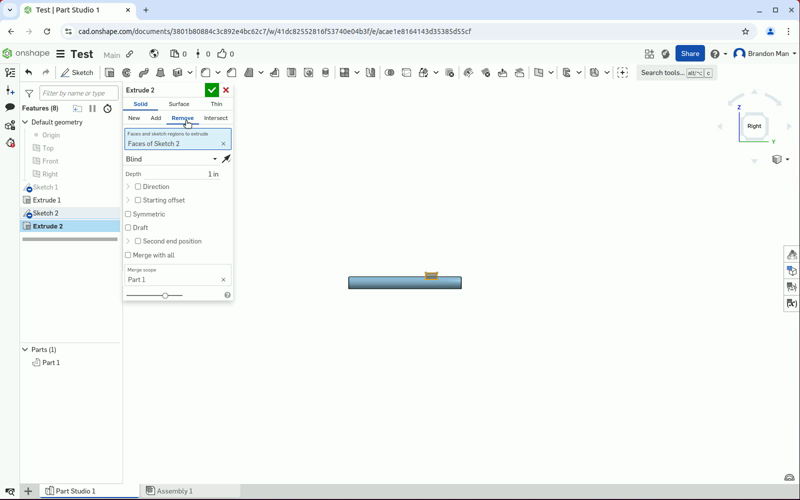
key(tab, 4)
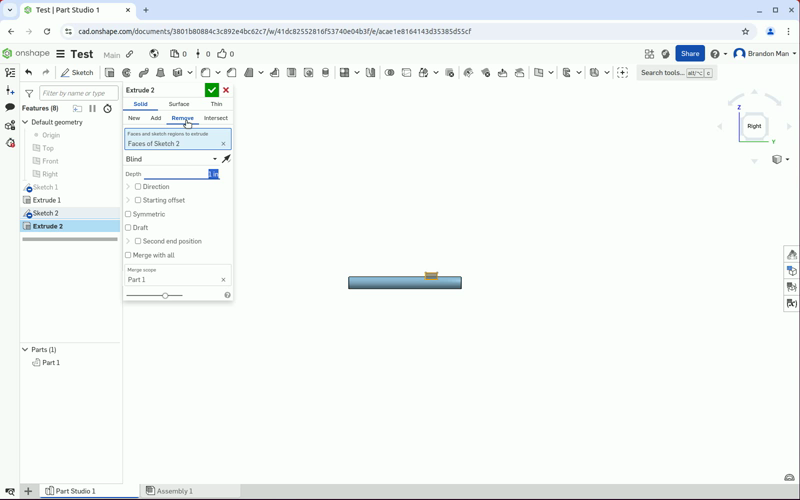
text(-3.129)
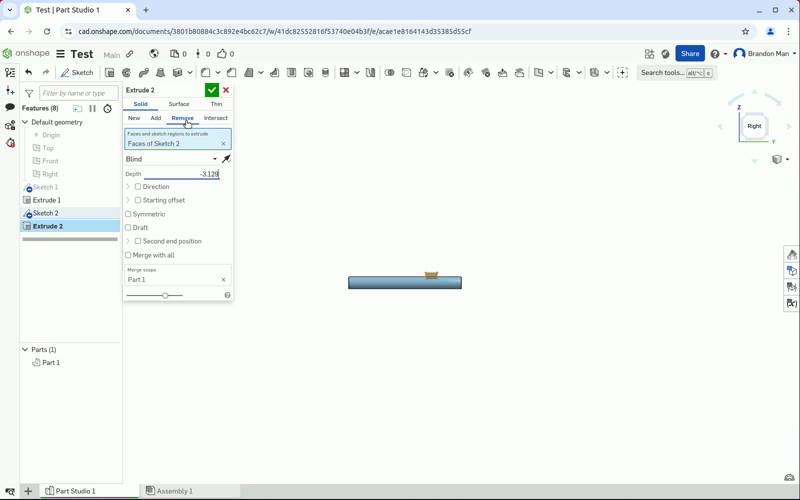
key(tab, 6)
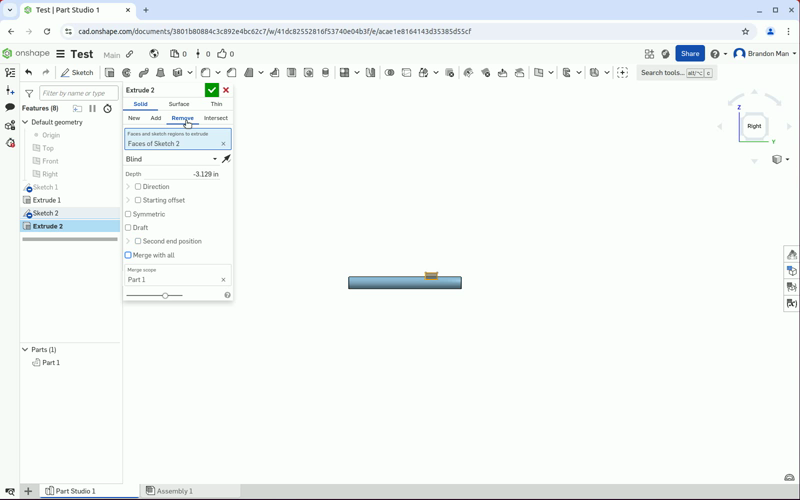
key(space)
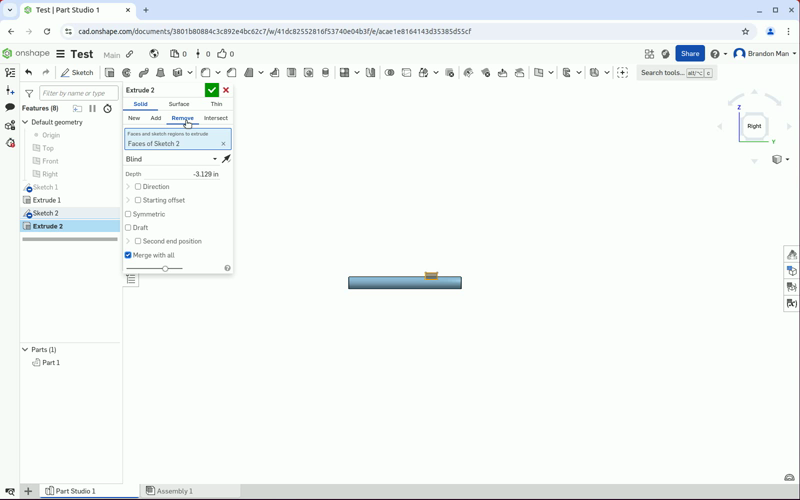
key(enter)
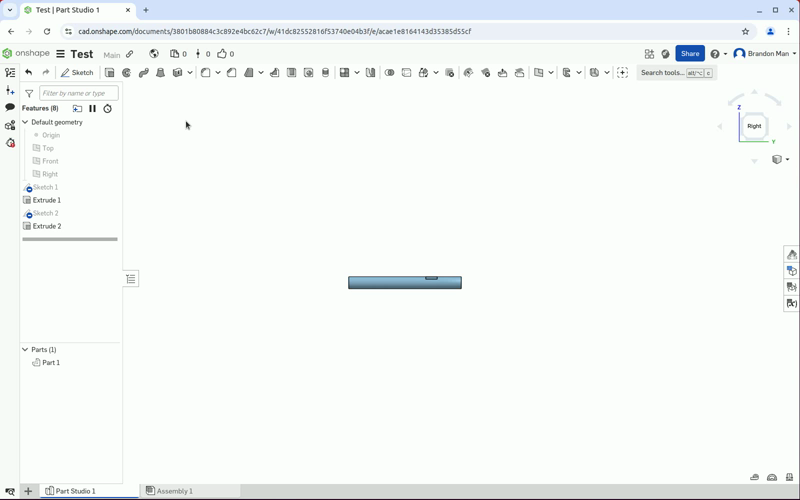
key(shift+h)
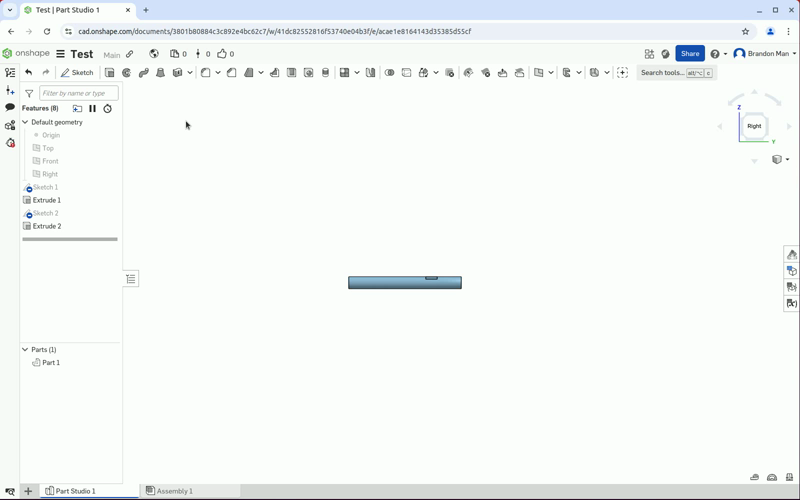
key(shift+h)
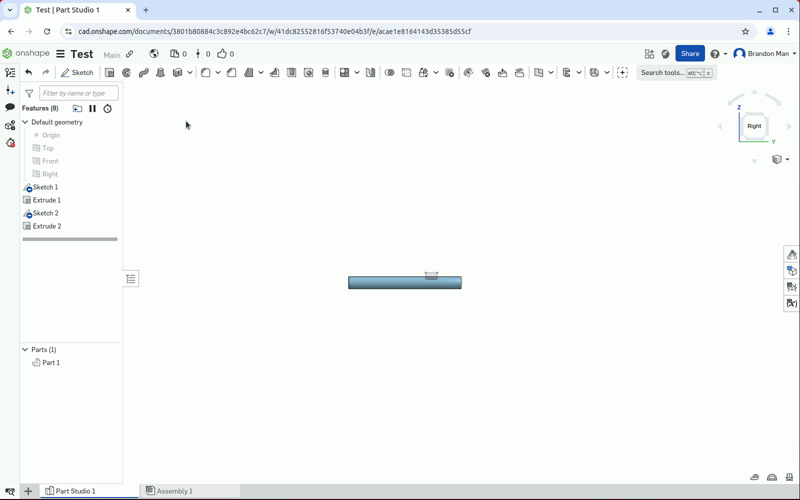
key(shift+7)
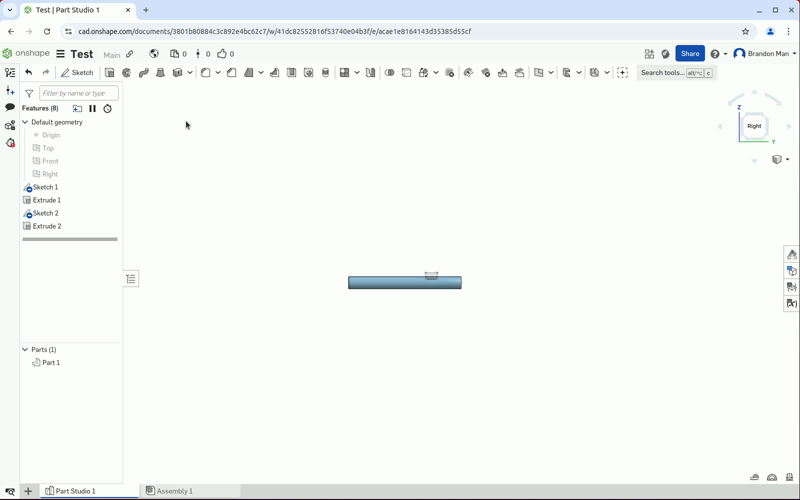
key(right, 2)
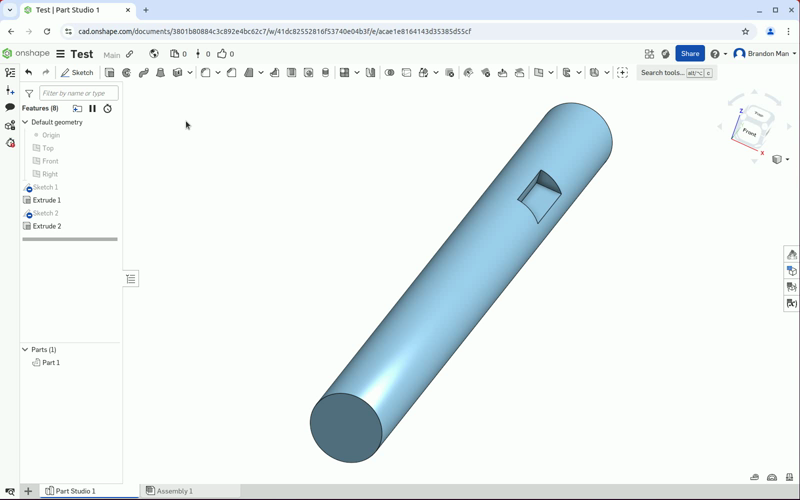
key(down, 2)
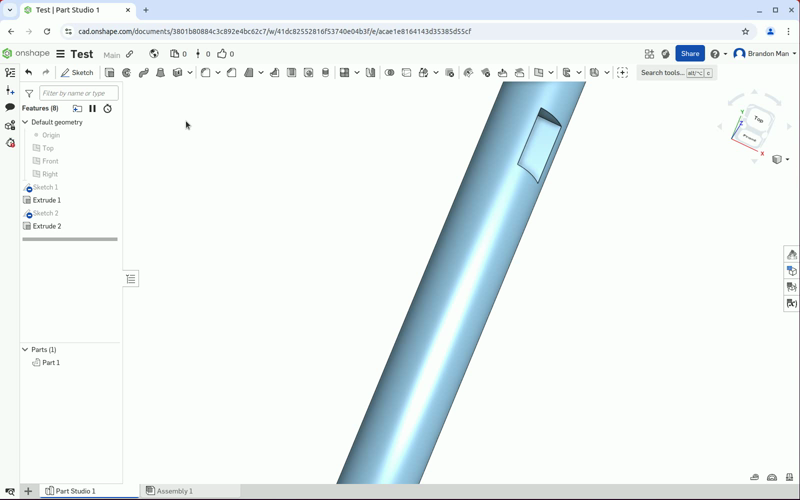
key(up, 2)
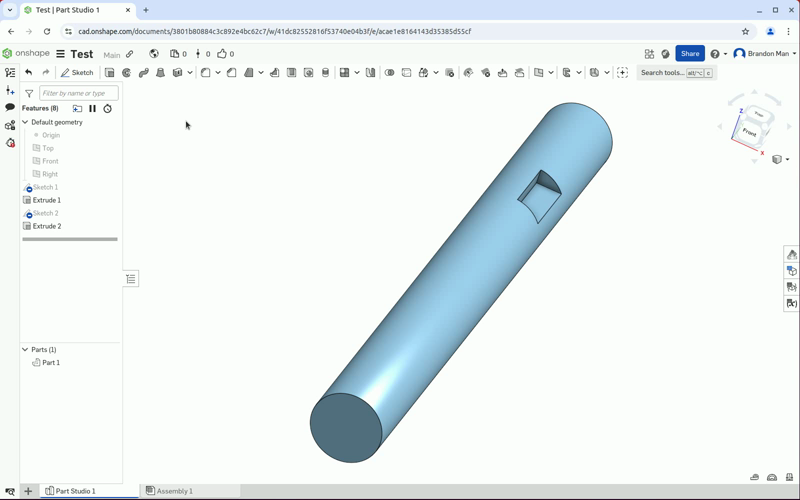
key(left, 2)
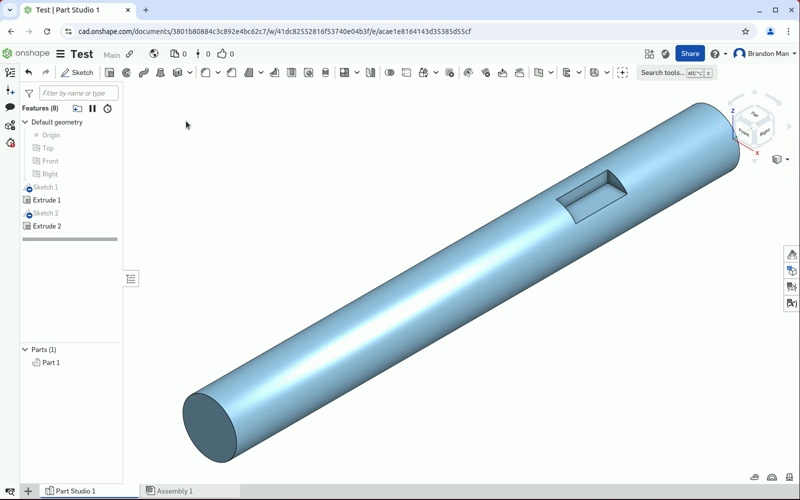
mouse_move(73, 189)
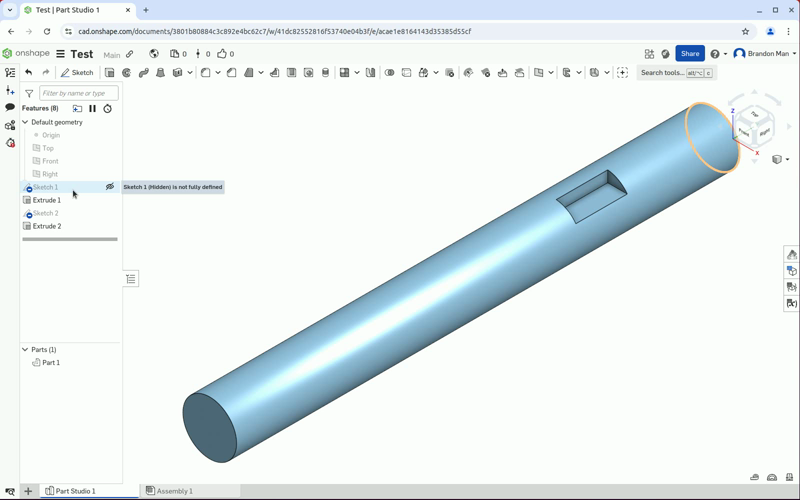
click(73, 189)